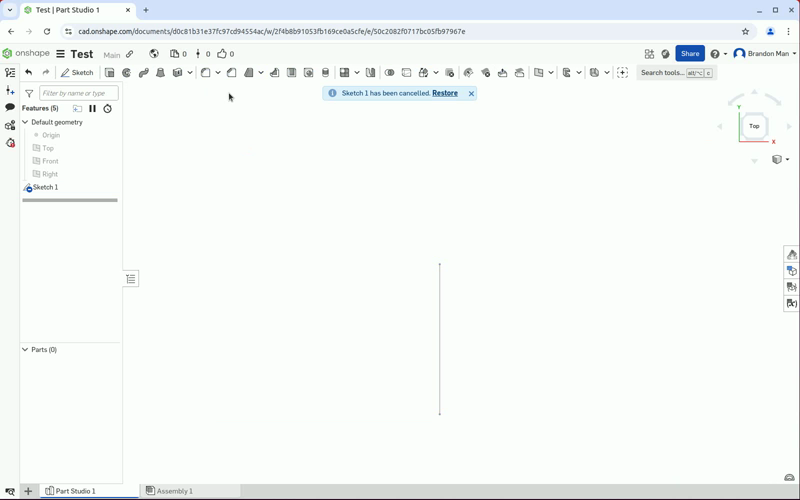
key(shift+h)
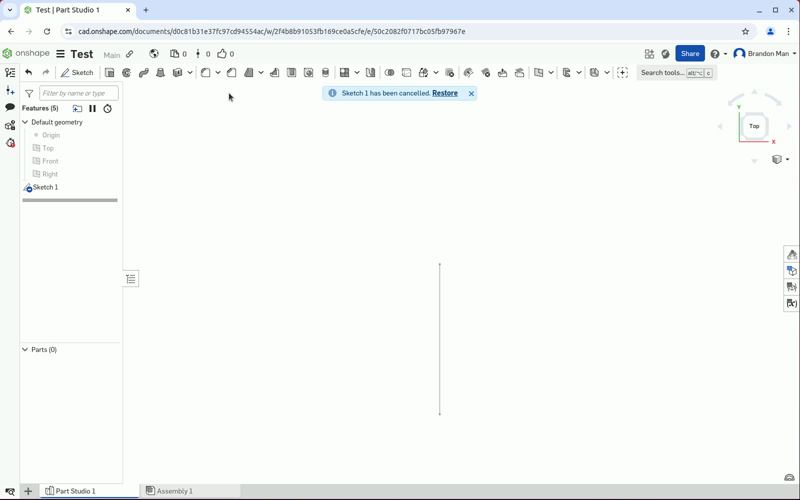
key(shift+s)
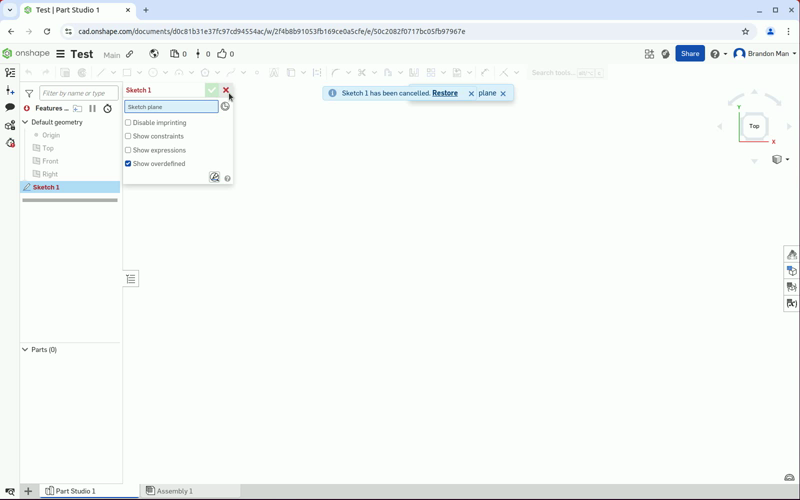
mouse_move(73, 150)
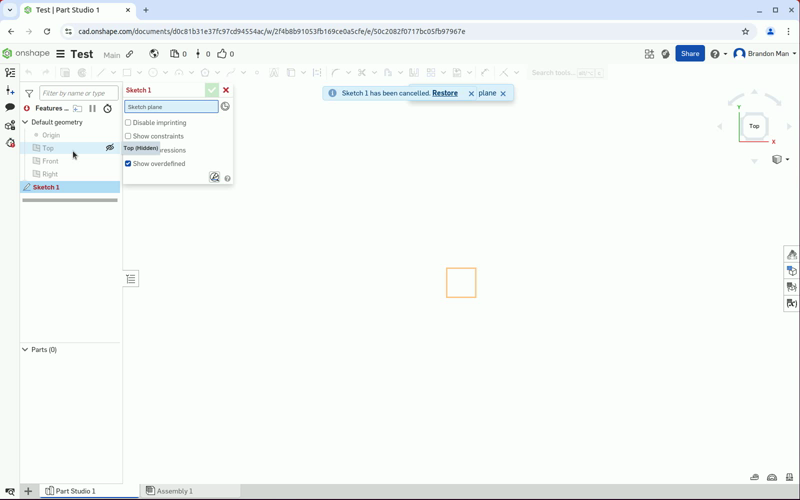
click(73, 150)
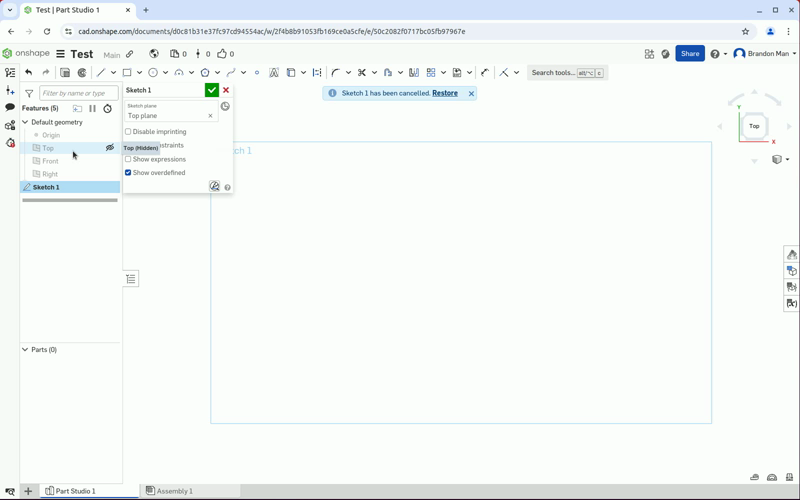
mouse_move(73, 352)
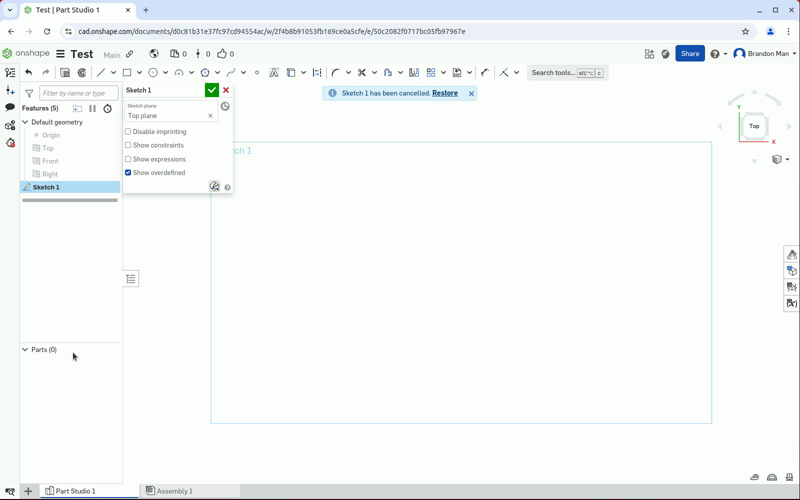
key(y)
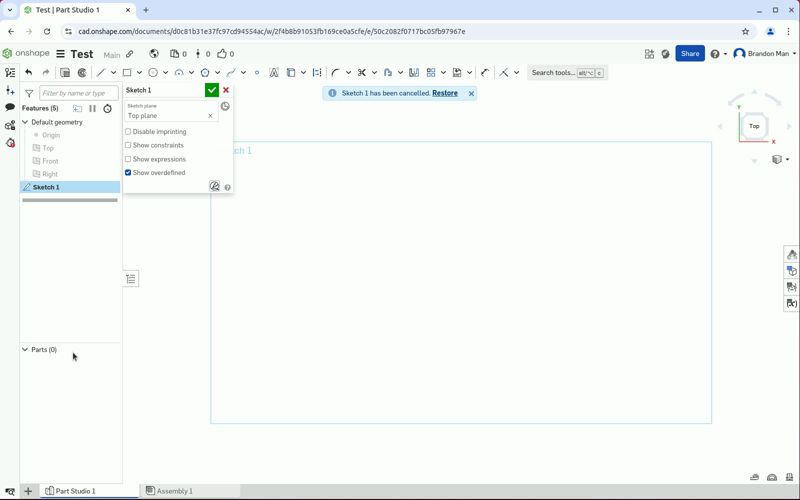
key(l)
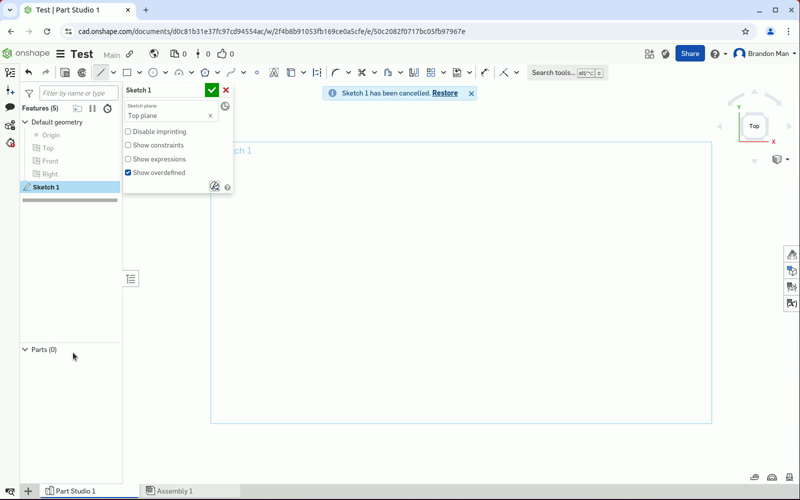
key_down(shift)
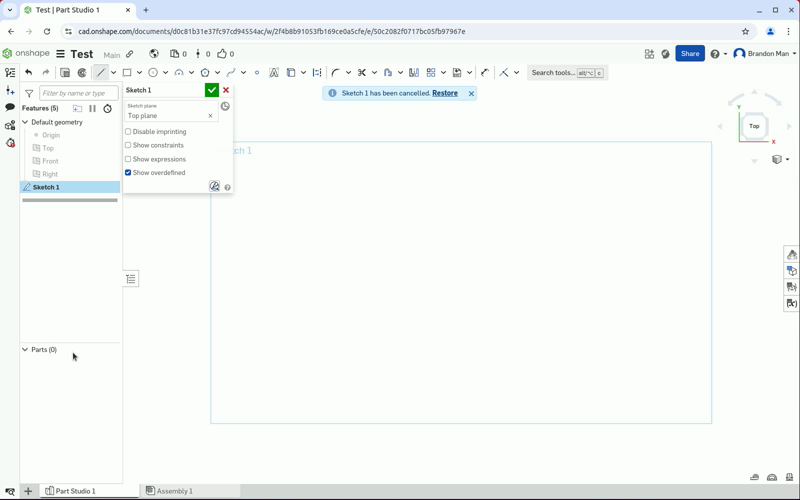
mouse_move(460, 282)
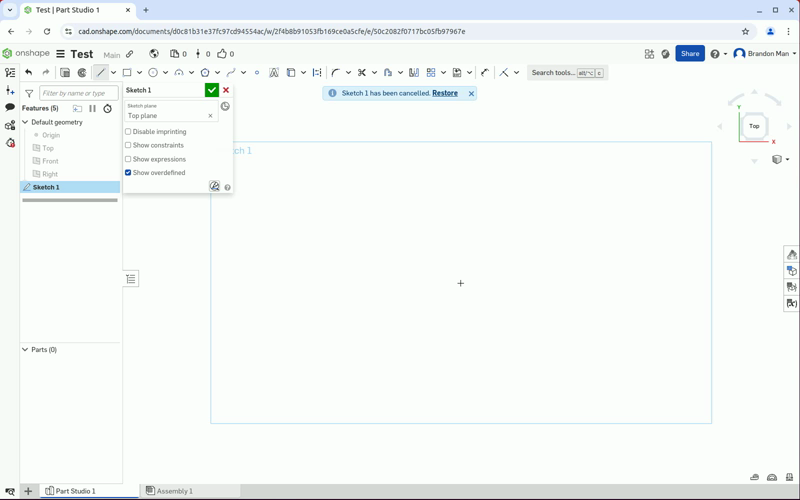
click(460, 282)
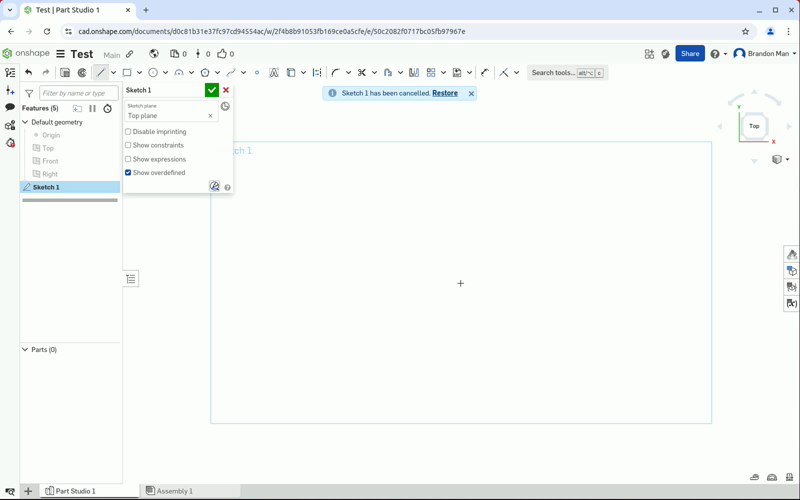
key_up(shift)
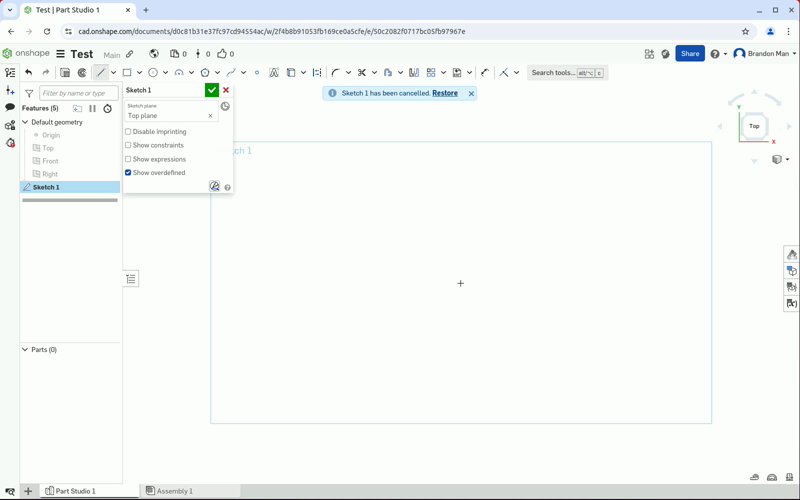
key_down(shift)
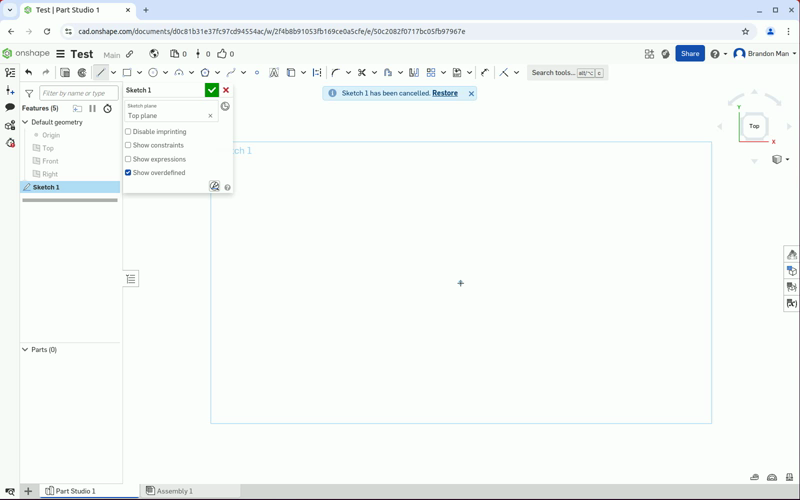
mouse_move(554, 282)
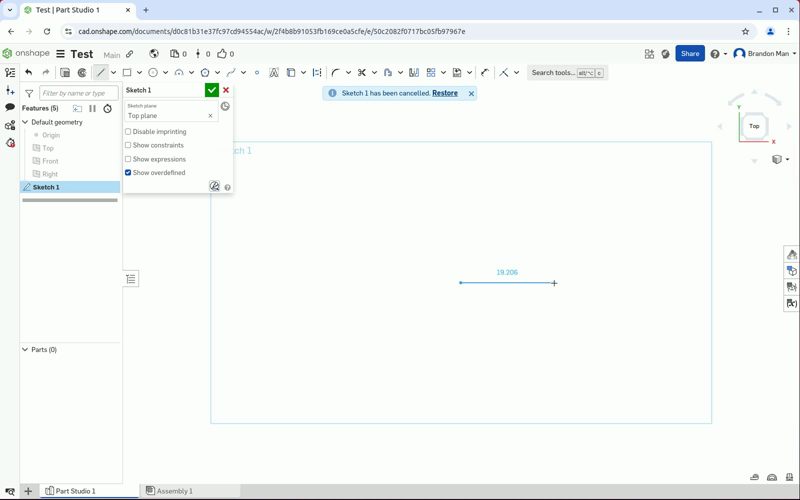
click(554, 282)
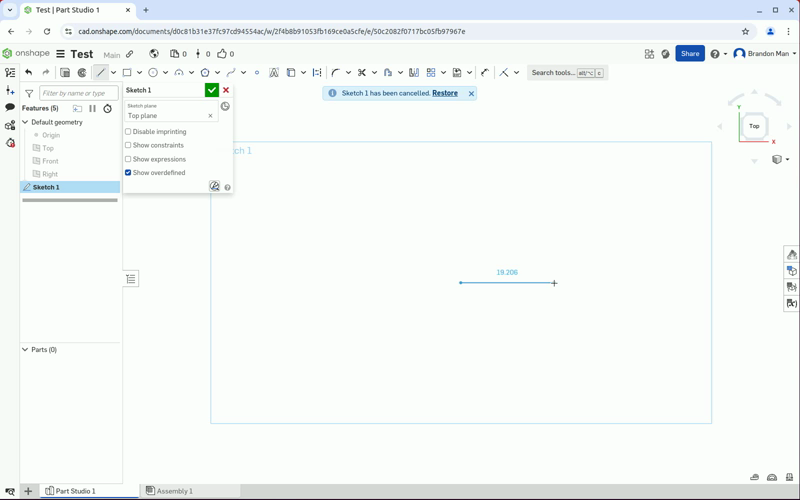
key_up(shift)
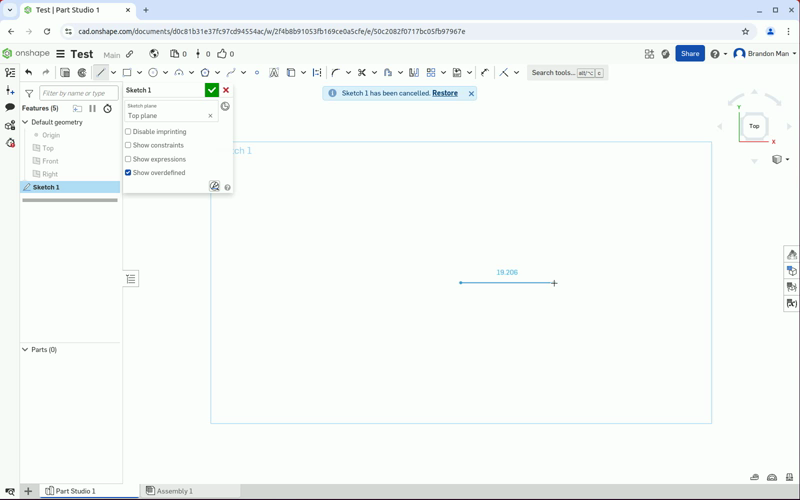
key_down(shift)
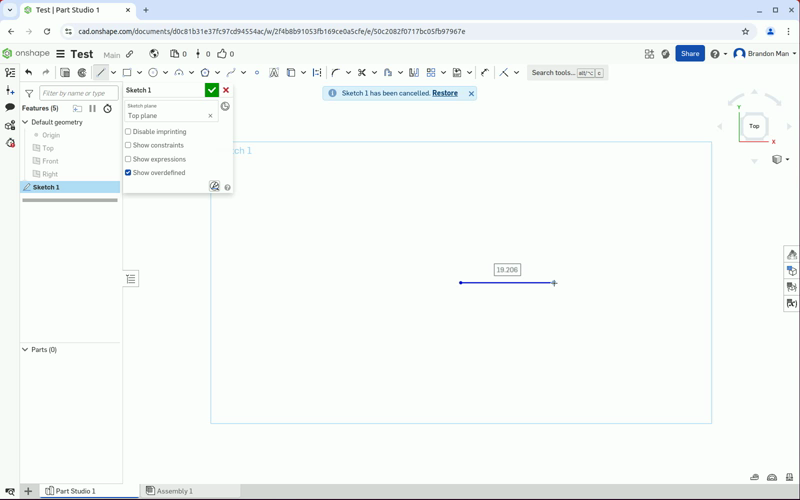
mouse_move(554, 170)
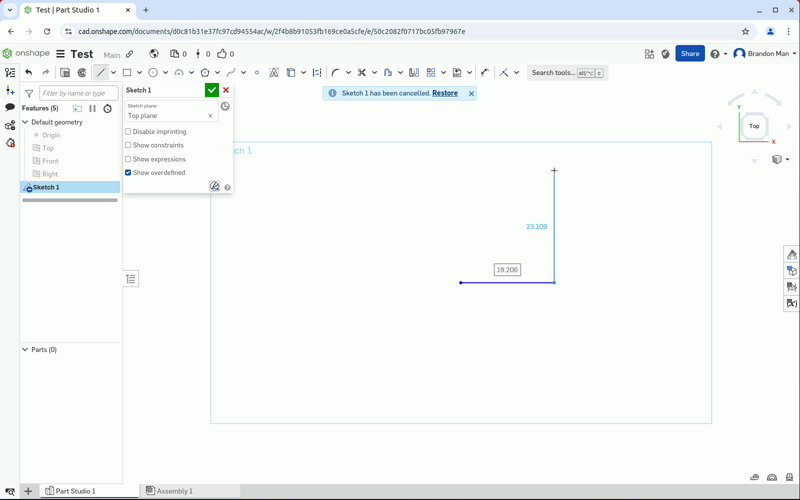
click(554, 170)
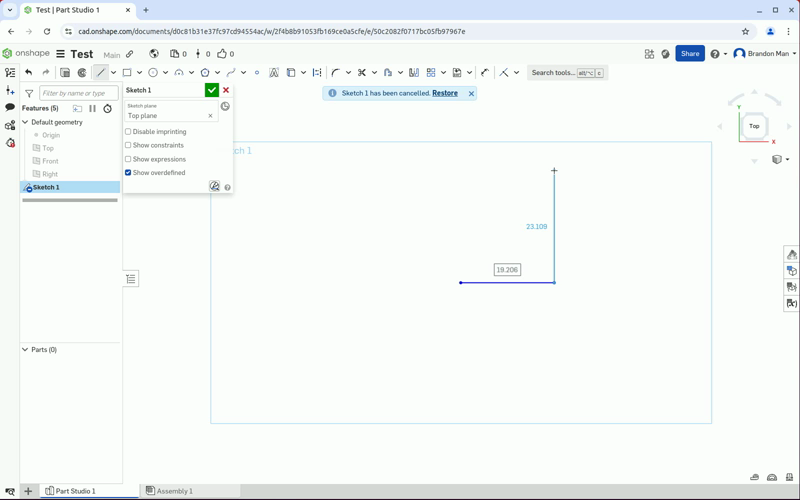
key_up(shift)
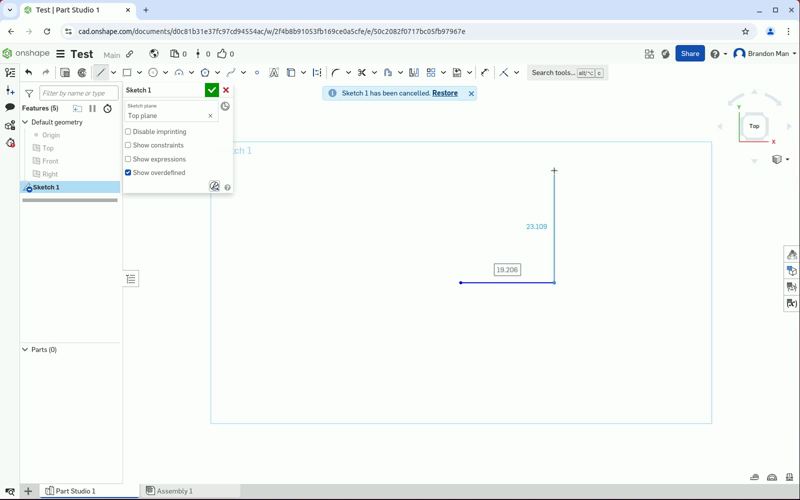
key_down(shift)
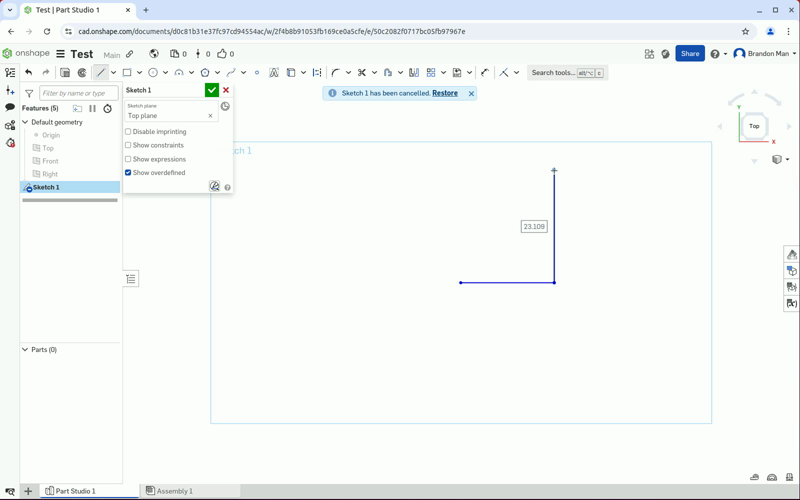
mouse_move(584, 170)
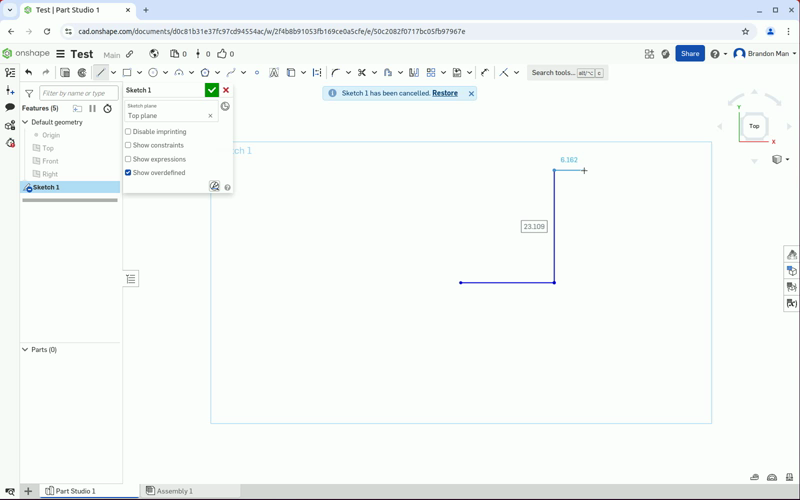
mouse_move(540, 170)
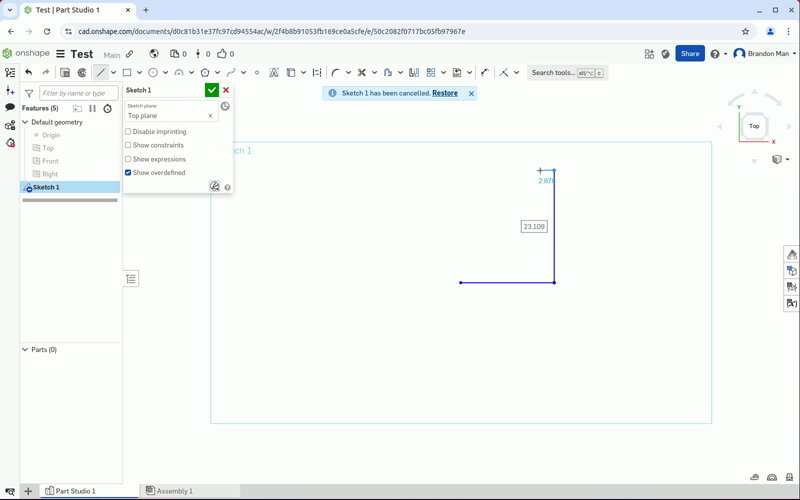
click(540, 170)
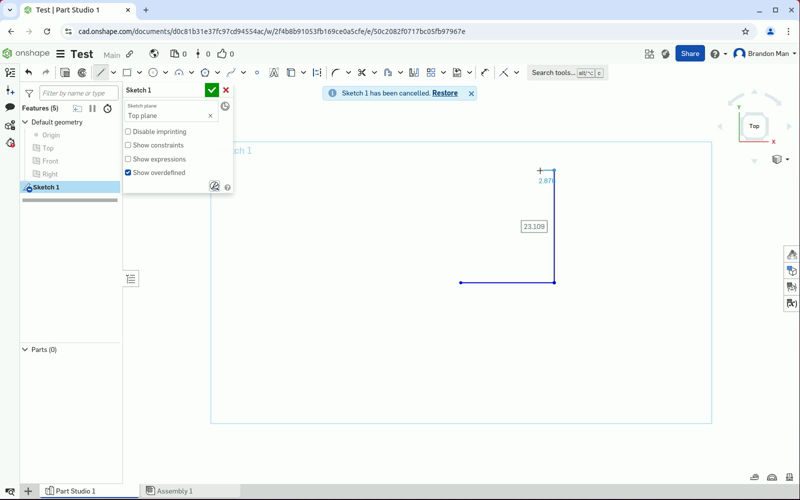
key_up(shift)
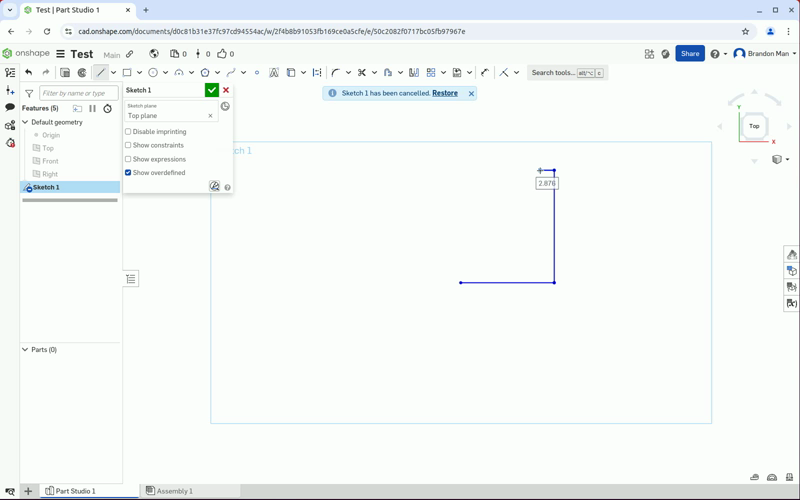
key_down(shift)
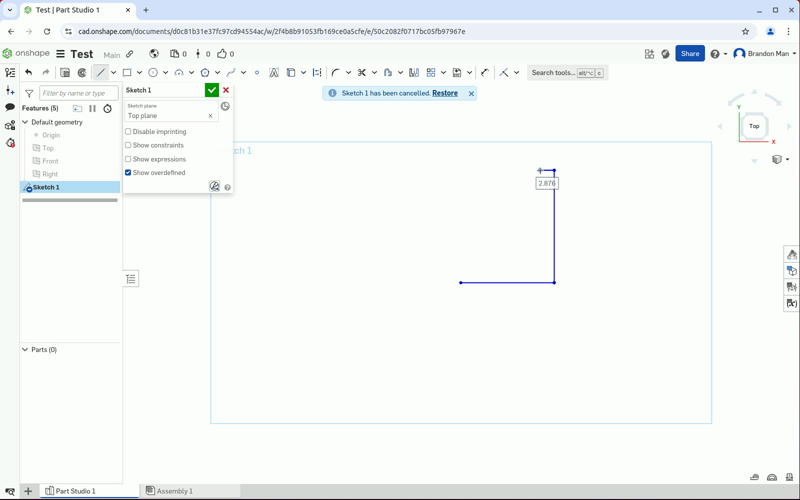
mouse_move(460, 282)
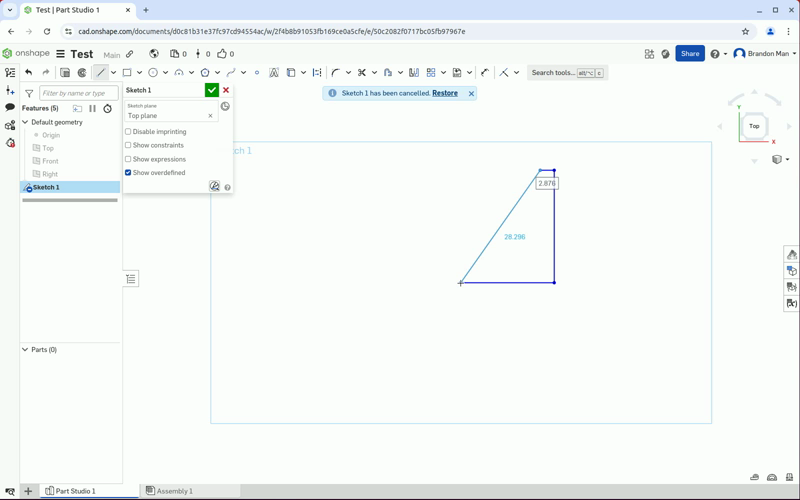
key_up(shift)
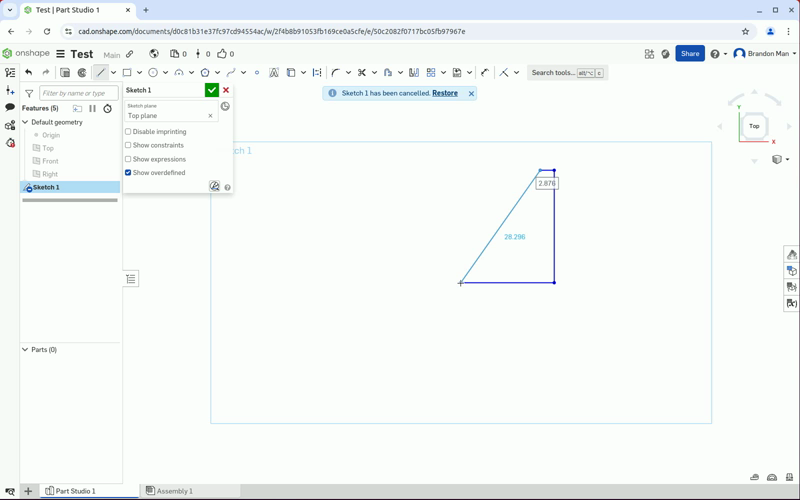
click(460, 282)
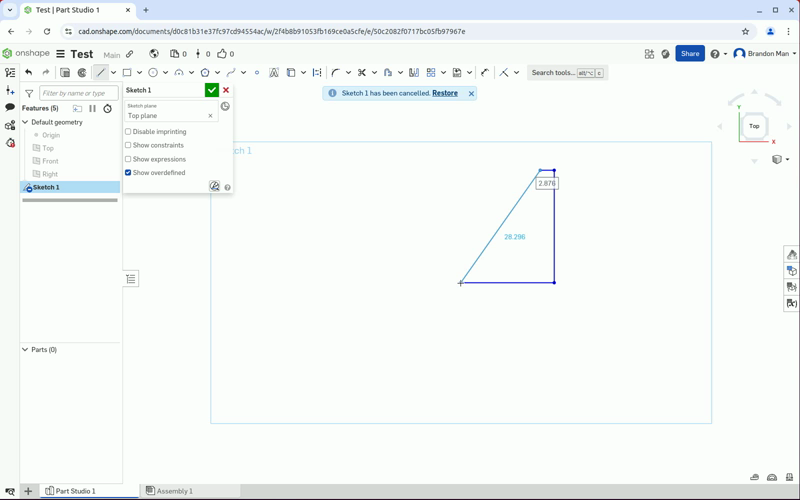
key(esc)
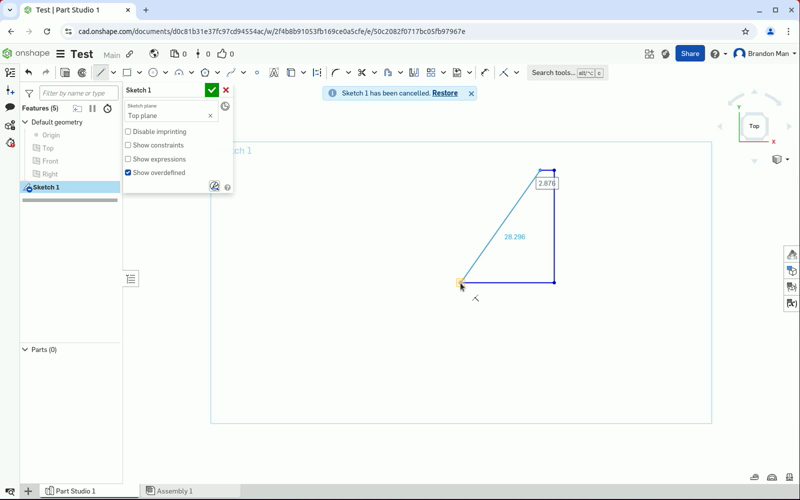
key(l)
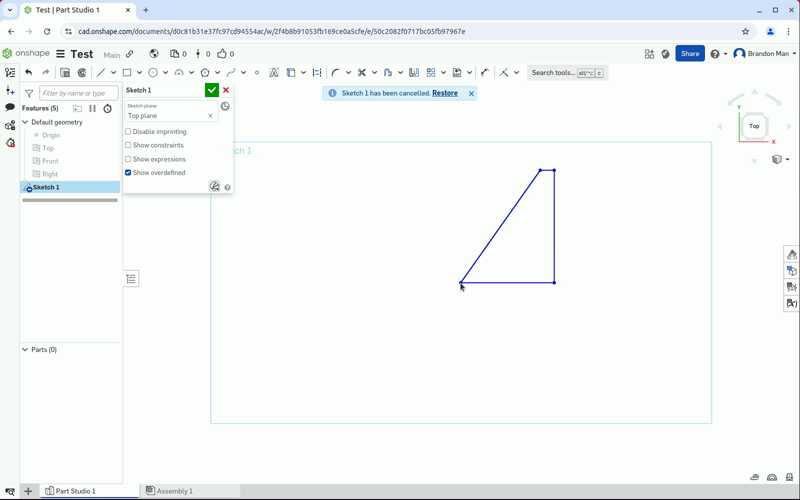
key_down(shift)
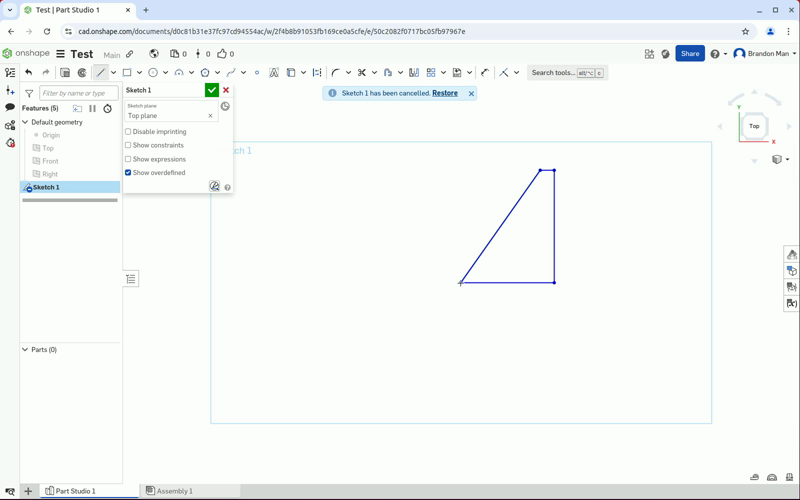
mouse_move(478, 273)
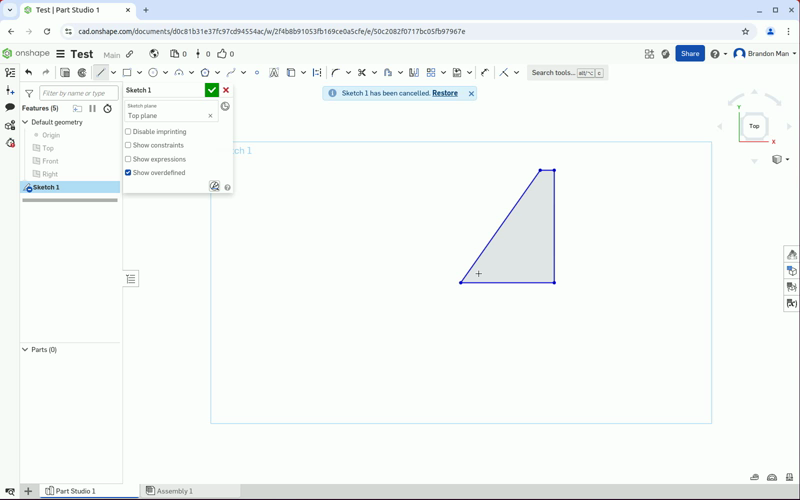
click(478, 273)
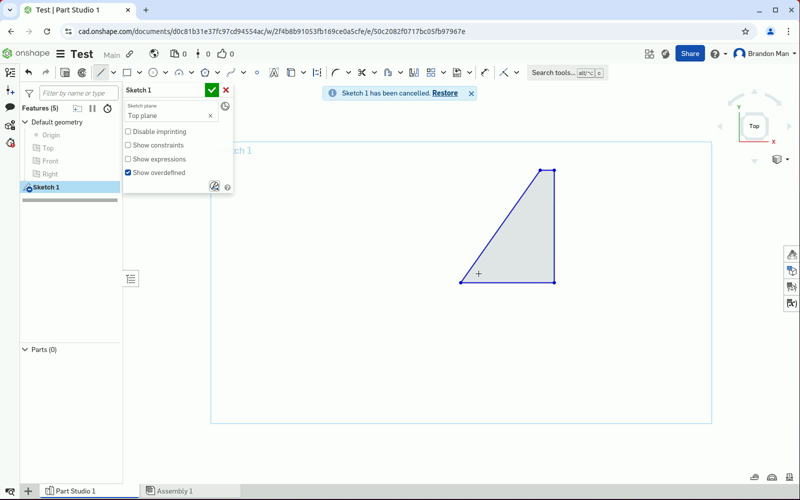
key_up(shift)
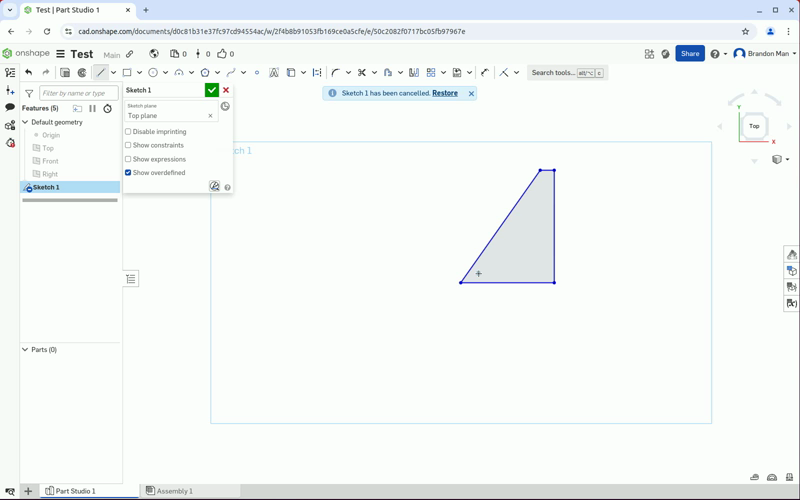
key_down(shift)
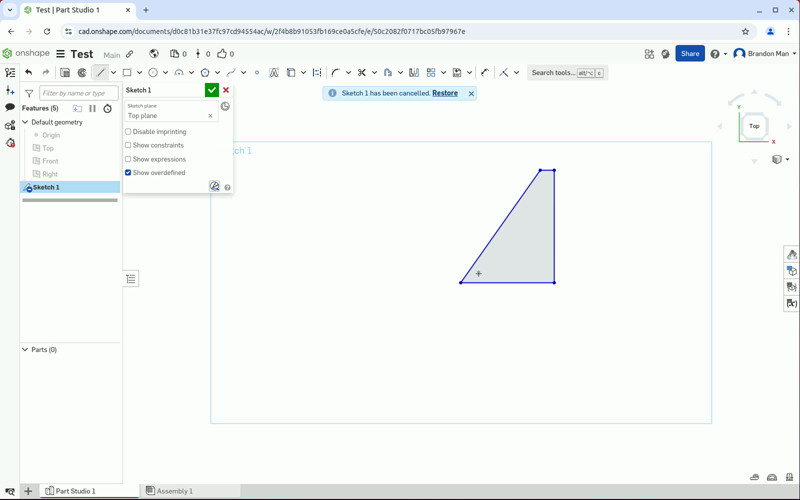
mouse_move(544, 273)
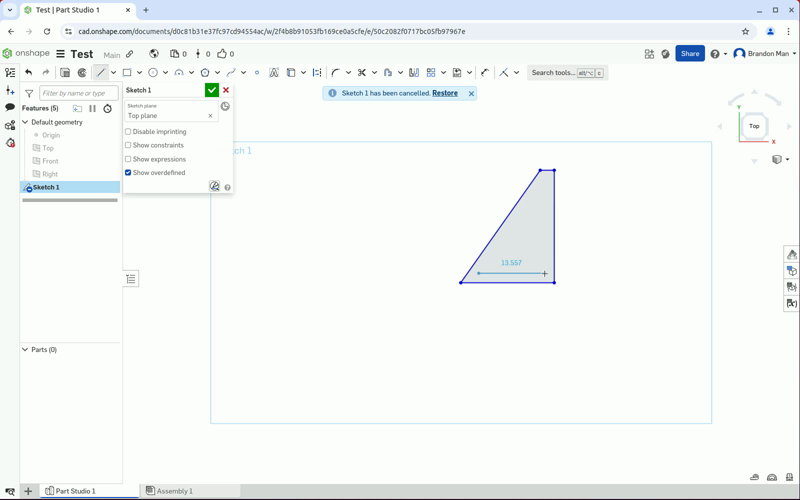
click(544, 273)
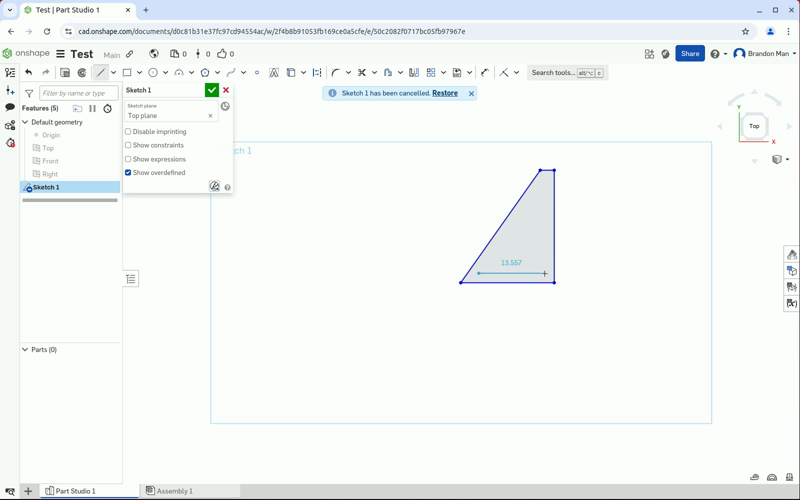
key_up(shift)
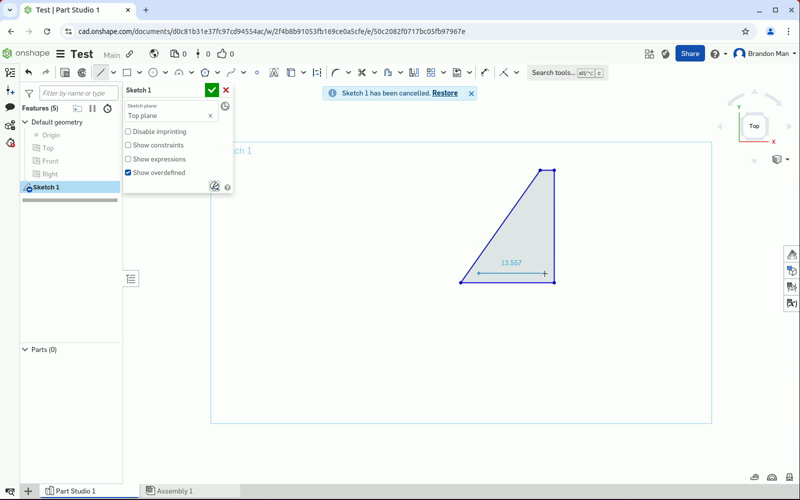
key_down(shift)
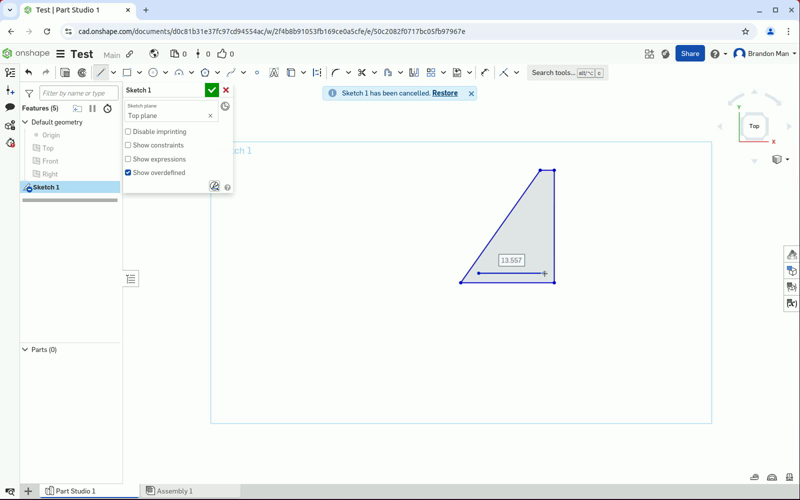
mouse_move(544, 180)
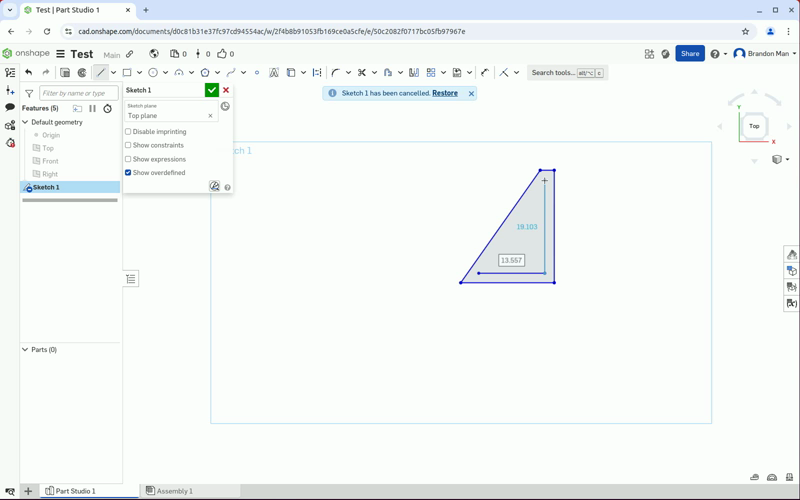
click(544, 180)
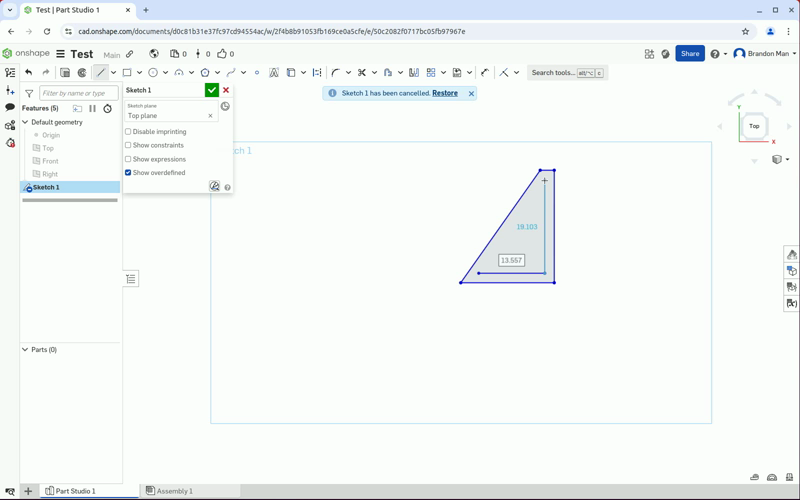
key_up(shift)
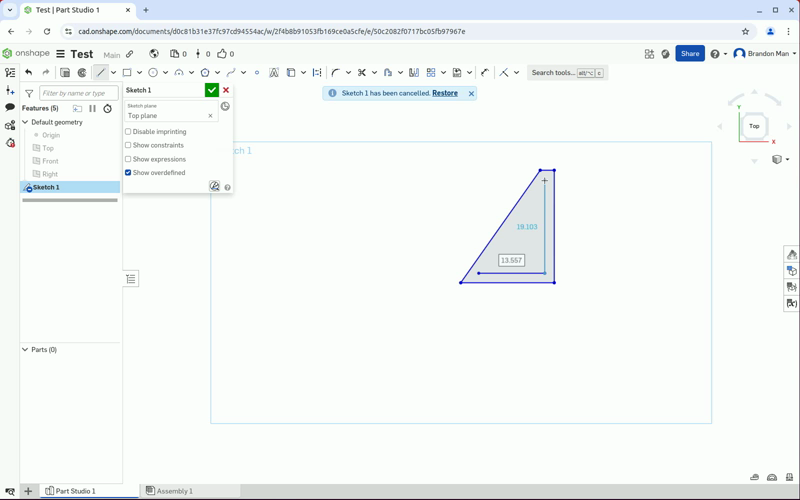
key_down(shift)
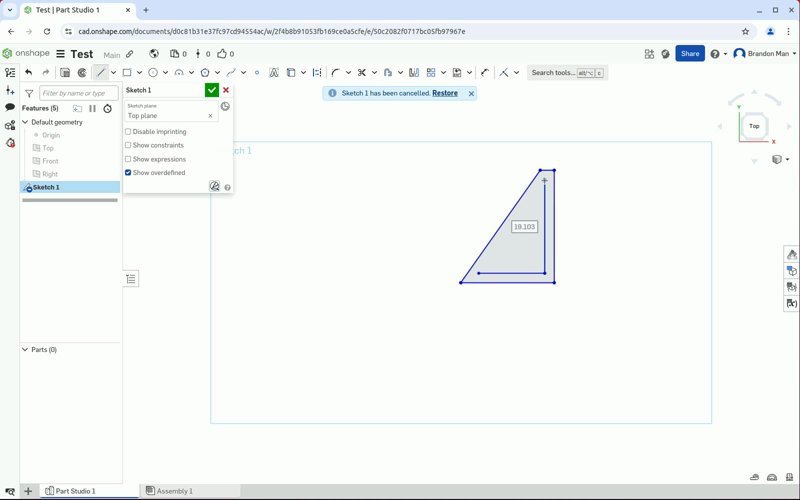
mouse_move(478, 273)
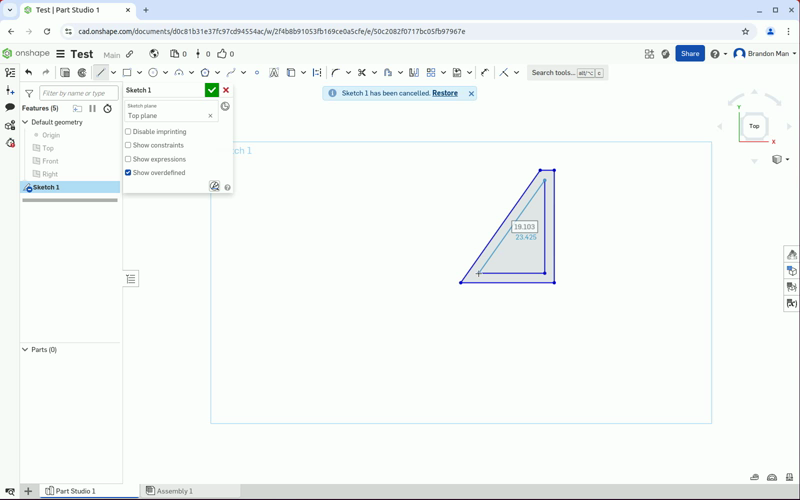
key_up(shift)
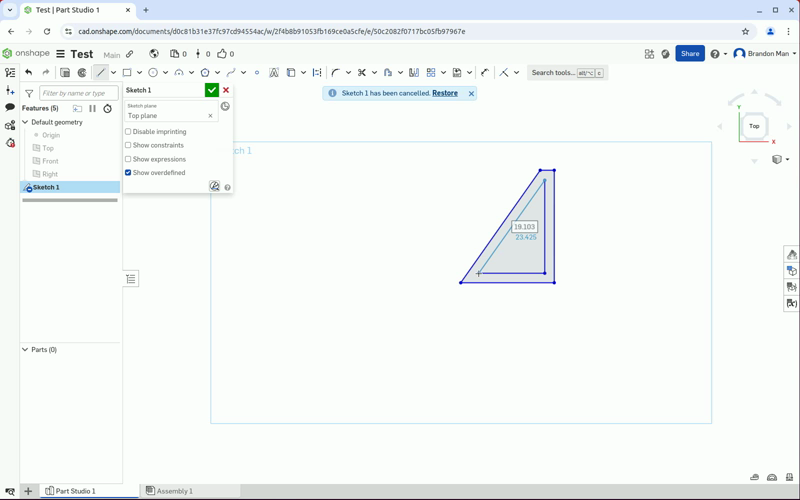
click(478, 273)
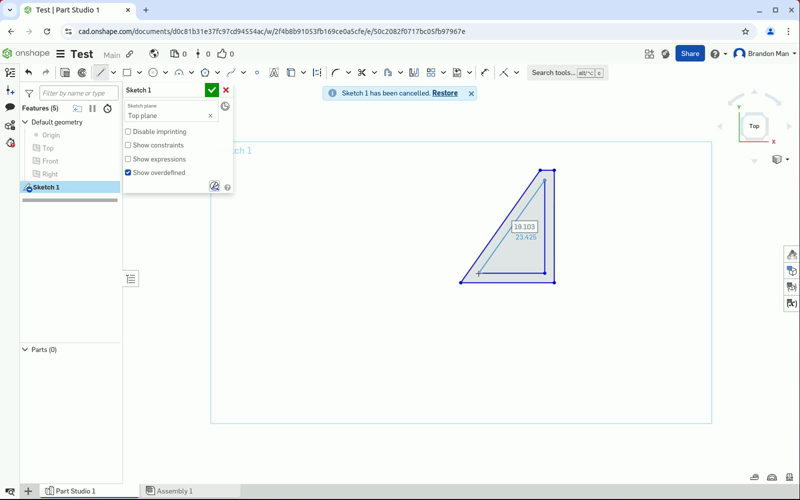
key(esc)
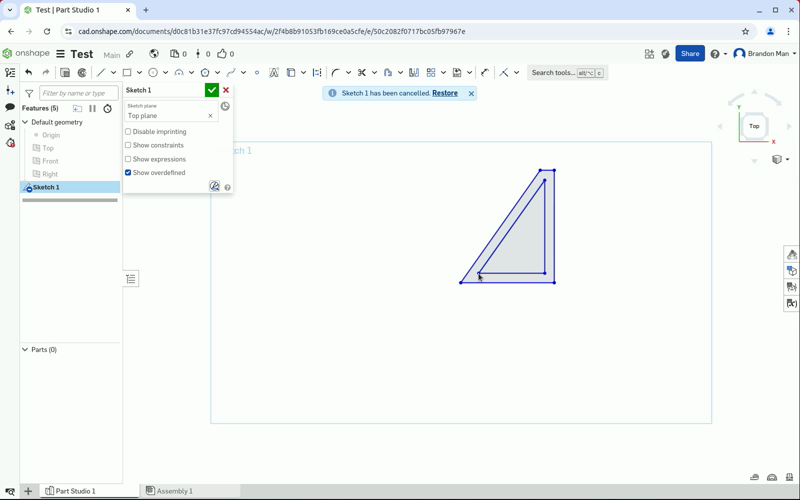
mouse_move(550, 215)
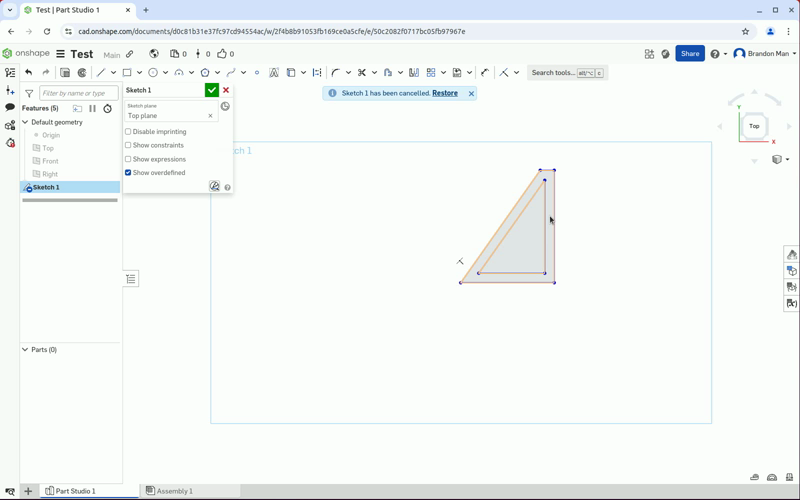
click(550, 215)
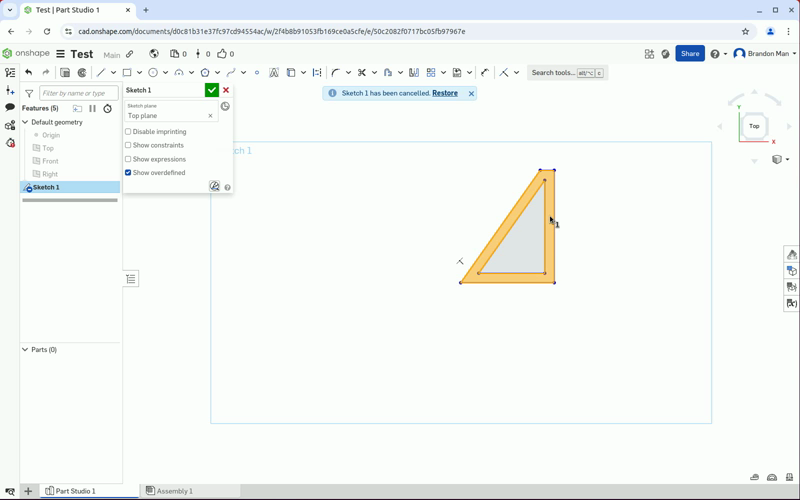
mouse_move(73, 352)
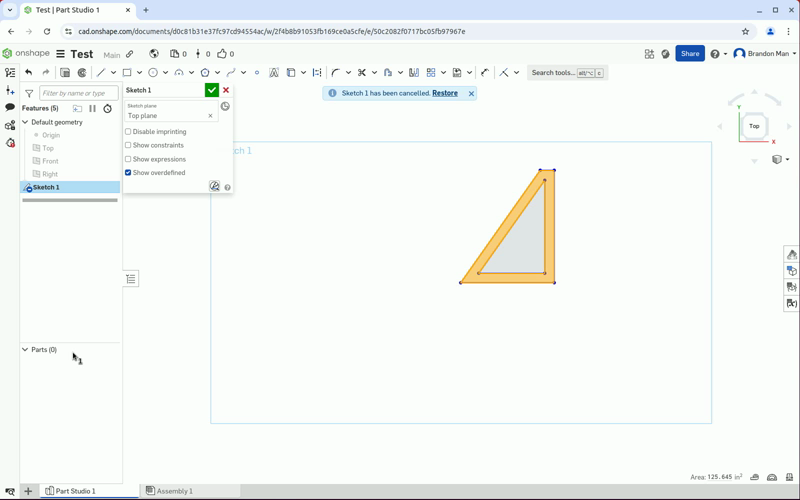
key(shift+y)
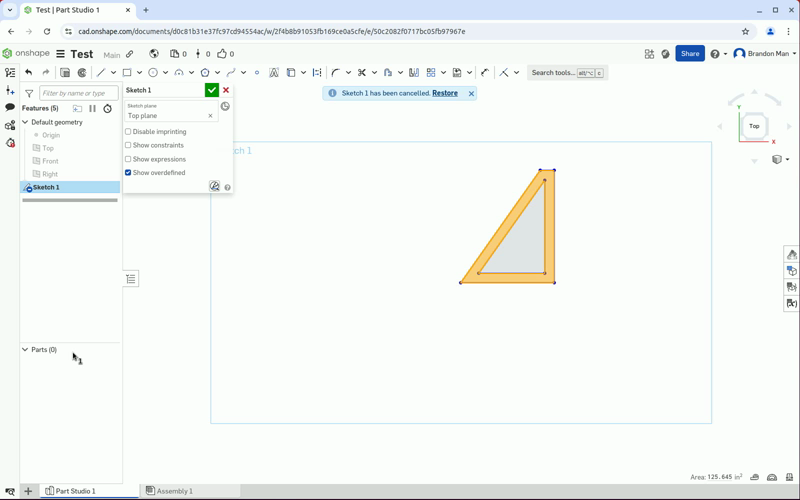
key(shift+e)
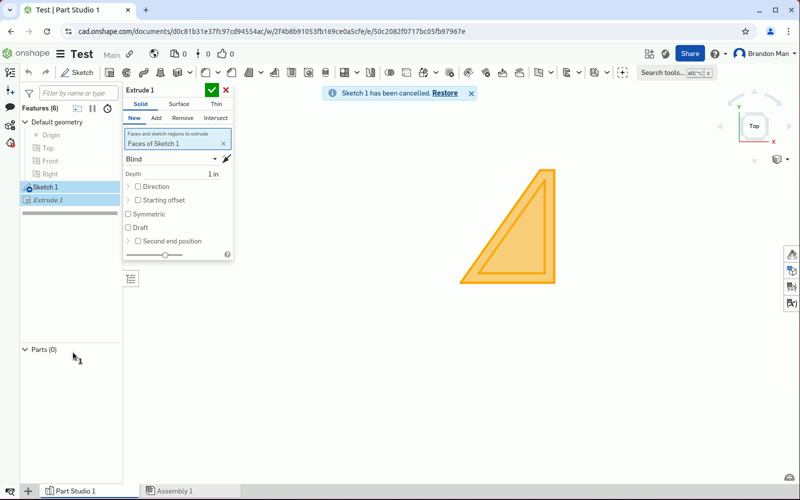
mouse_move(143, 106)
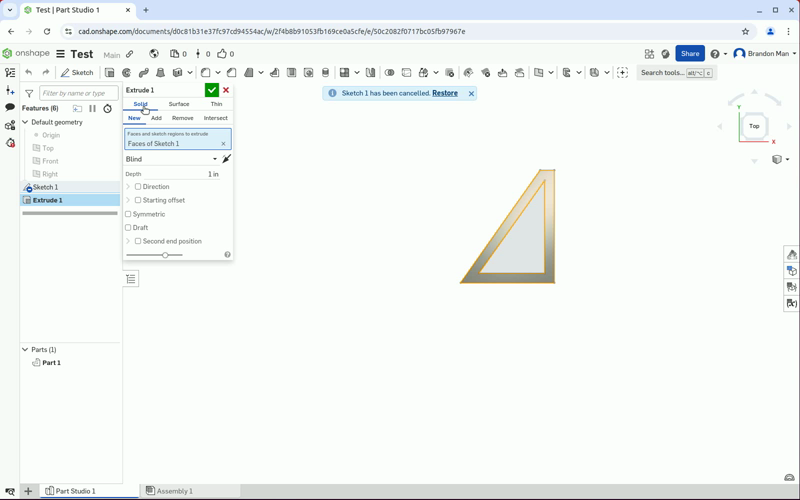
click(143, 106)
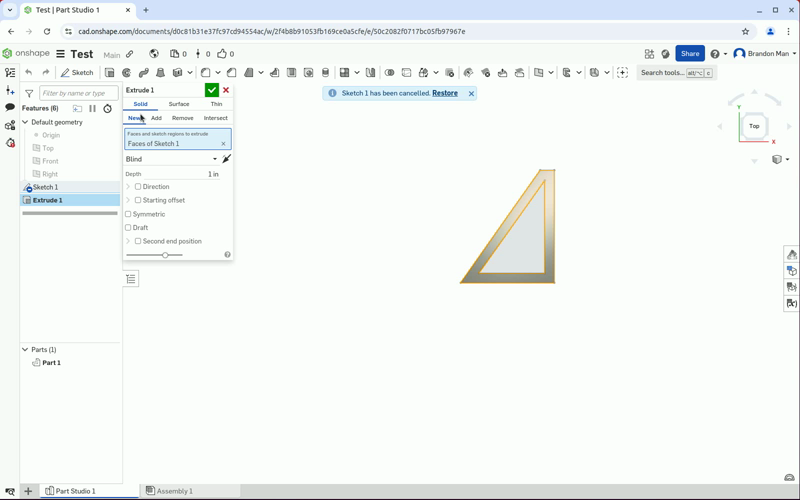
mouse_move(137, 120)
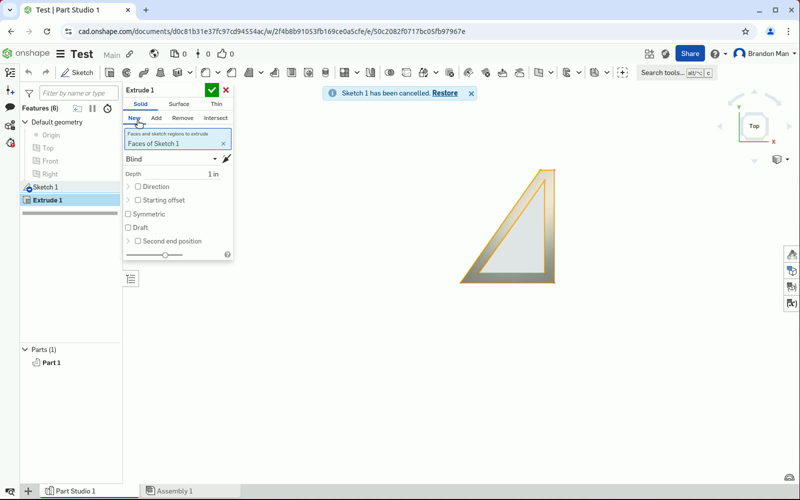
click(137, 120)
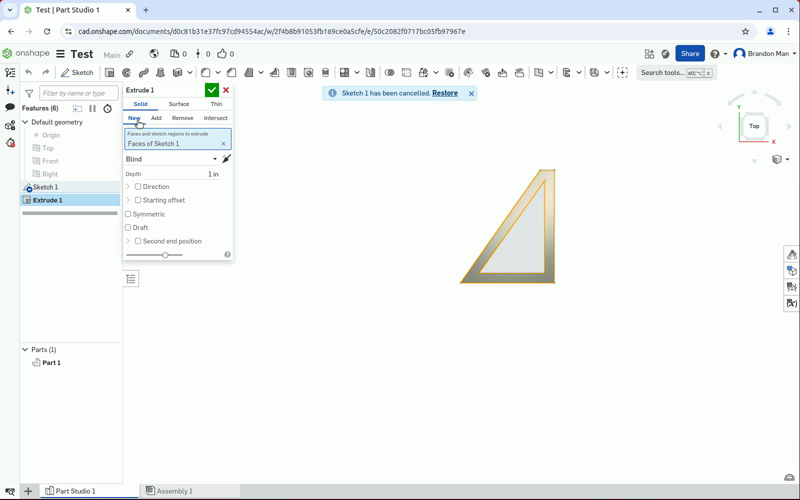
key(tab, 4)
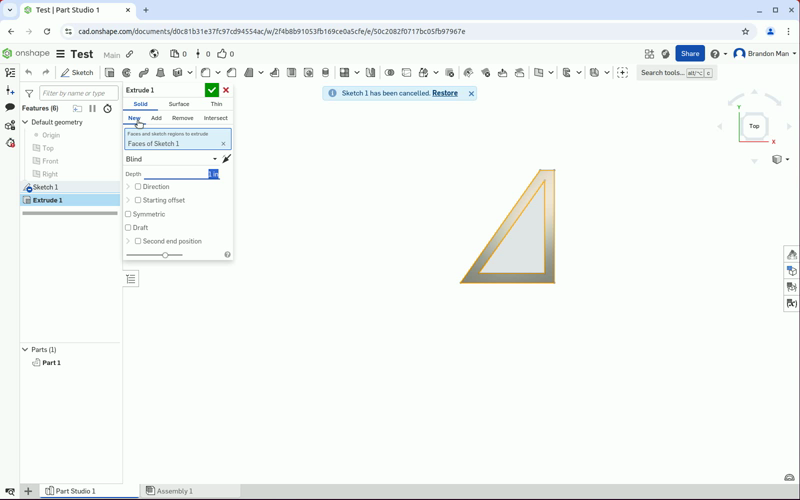
text(0.481)
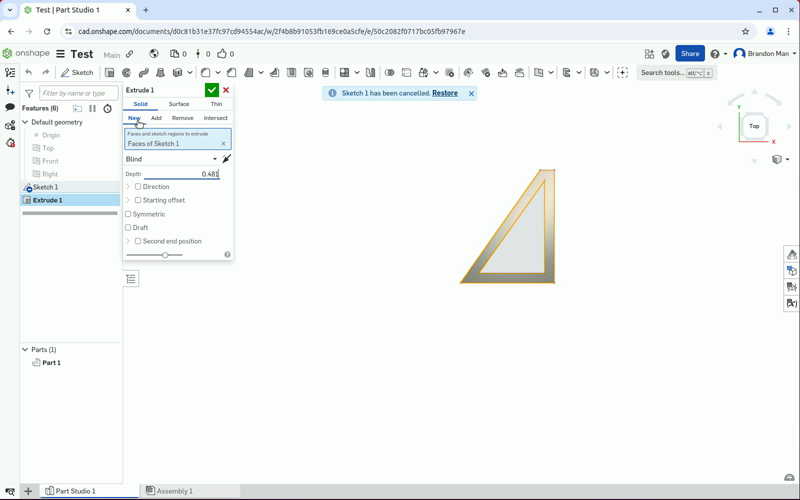
key(enter)
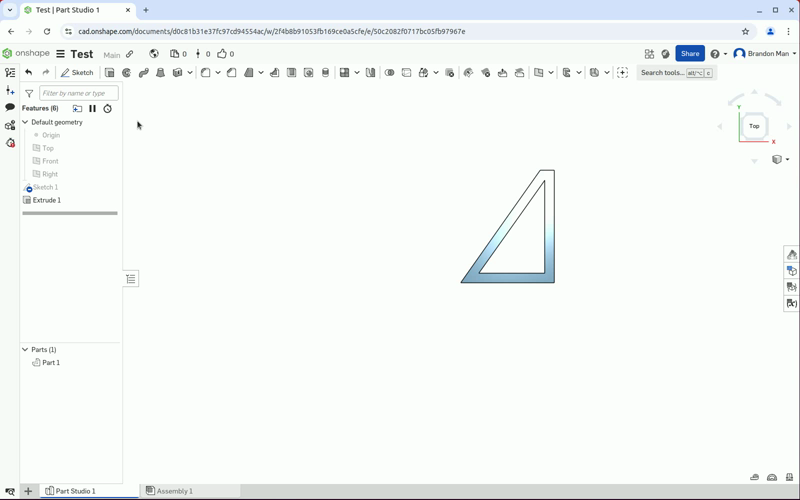
key(shift+h)
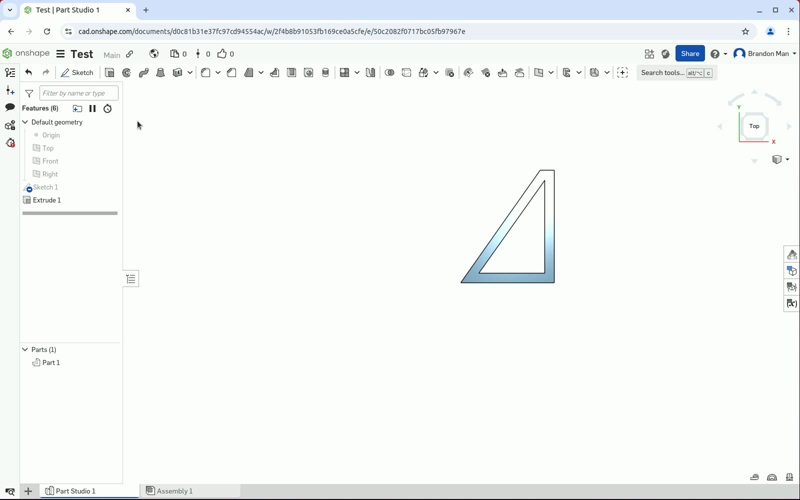
key(shift+h)
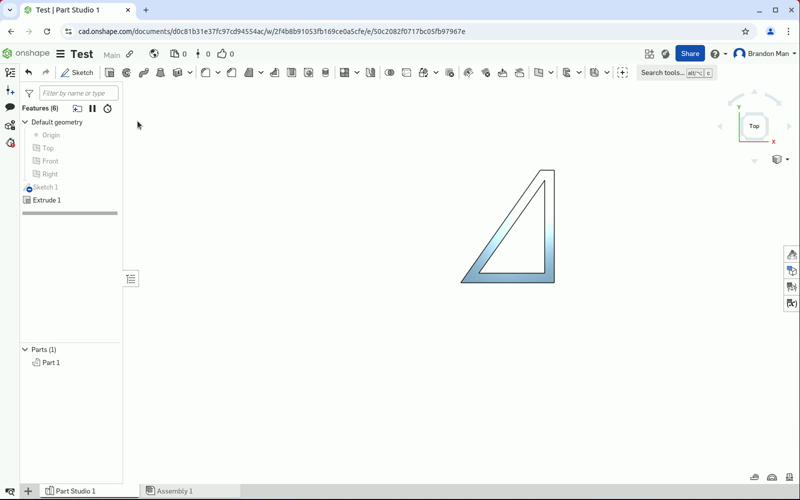
mouse_move(73, 189)
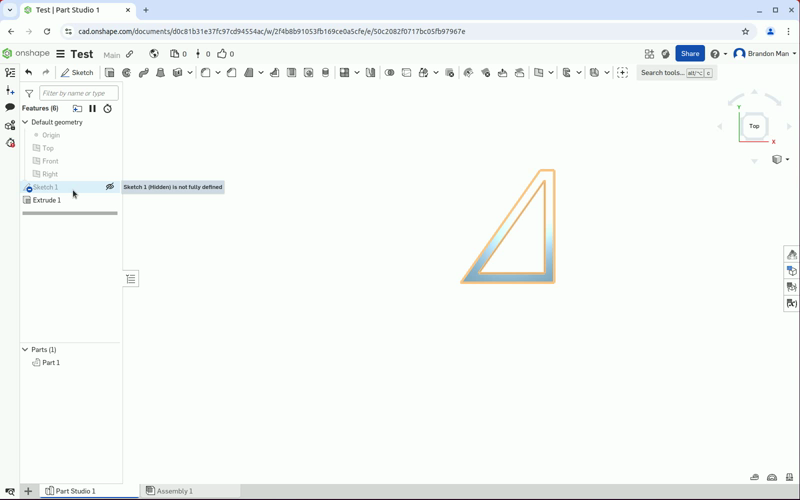
click(73, 189)
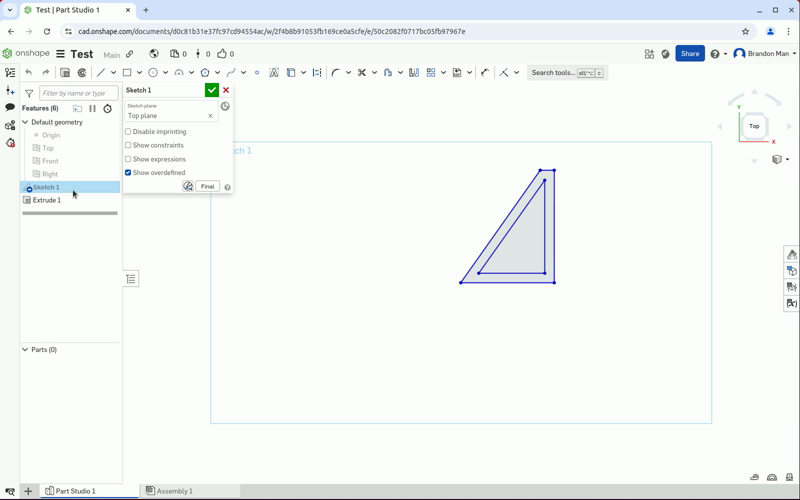
mouse_move(229, 92)
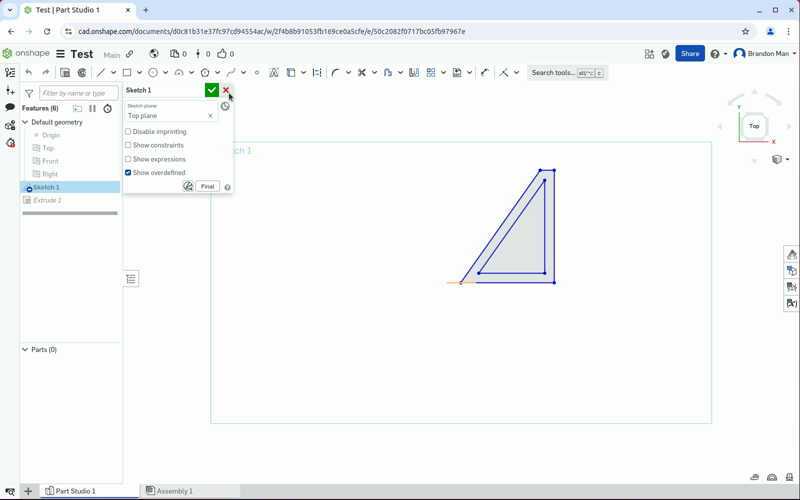
click(229, 92)
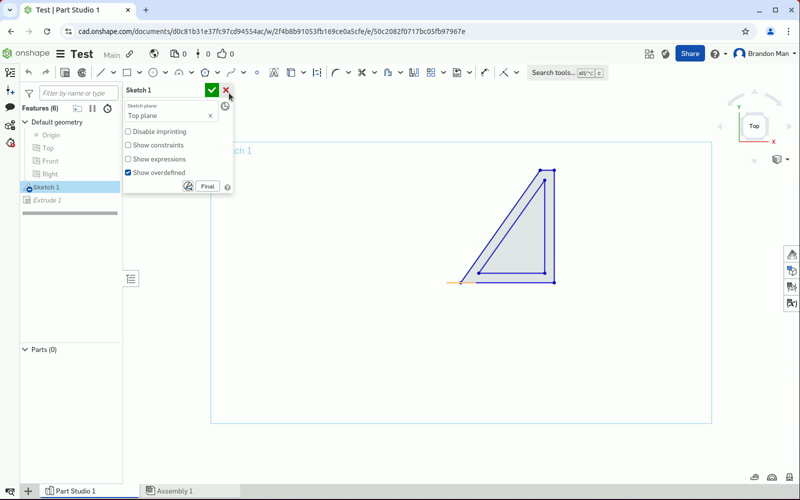
key(shift+s)
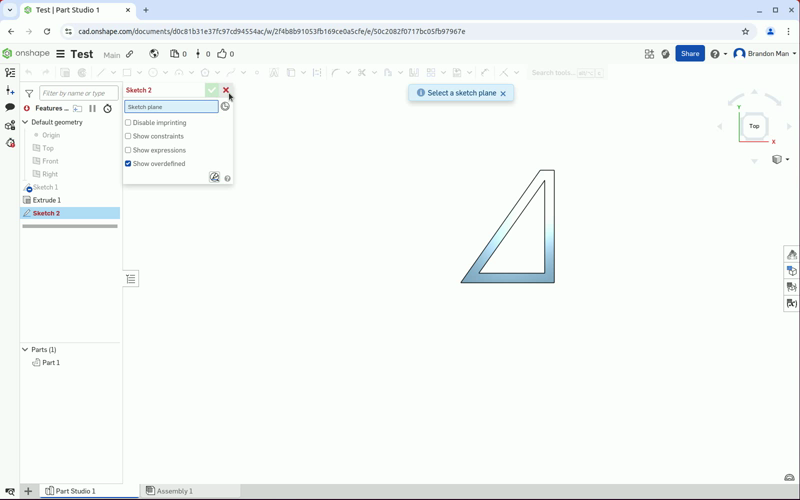
mouse_move(73, 150)
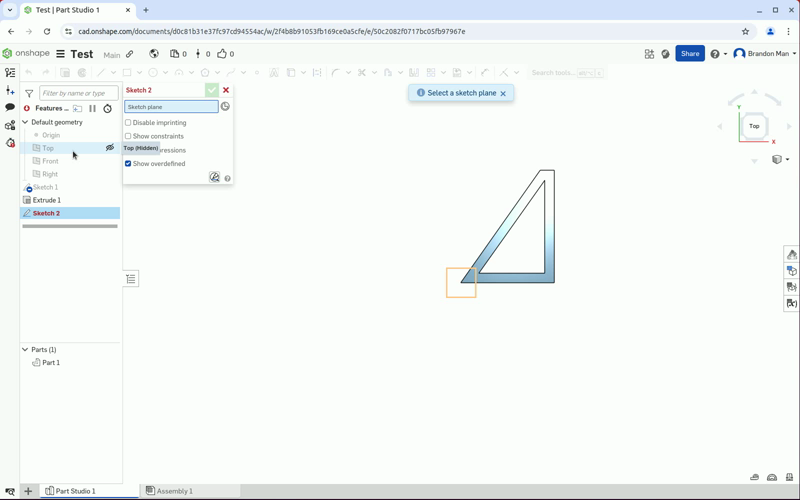
click(73, 150)
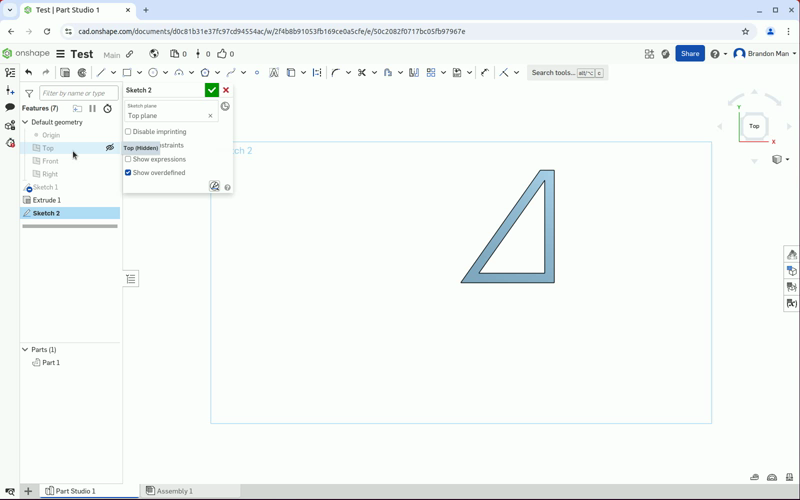
mouse_move(73, 352)
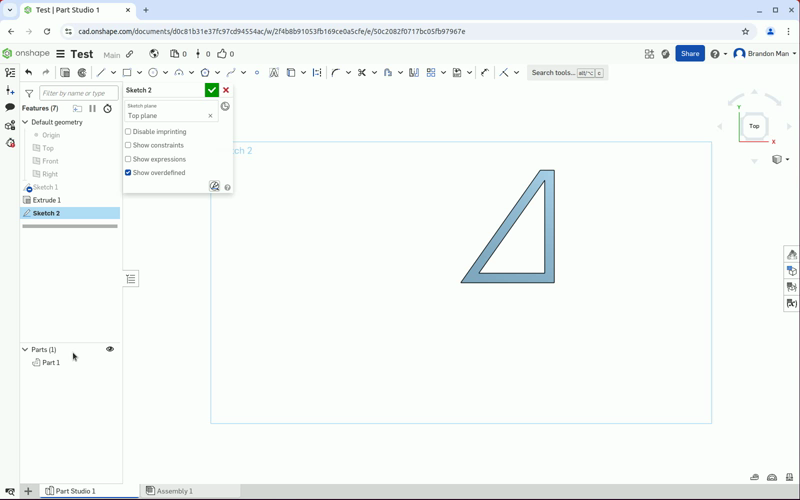
key(y)
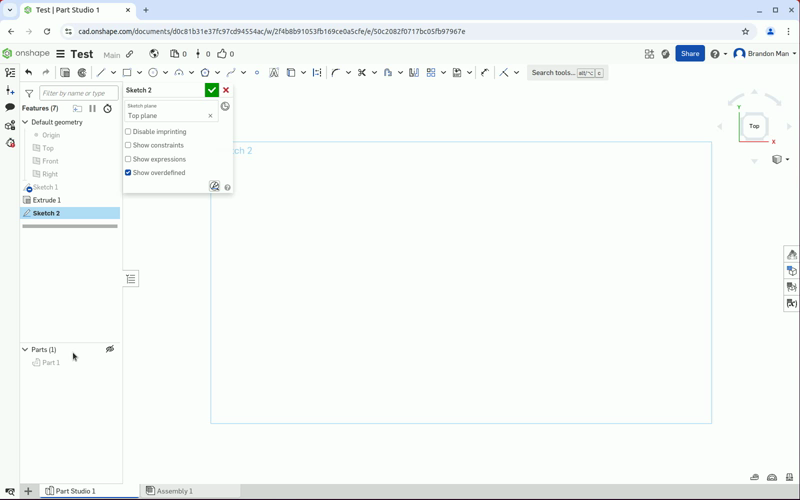
key(l)
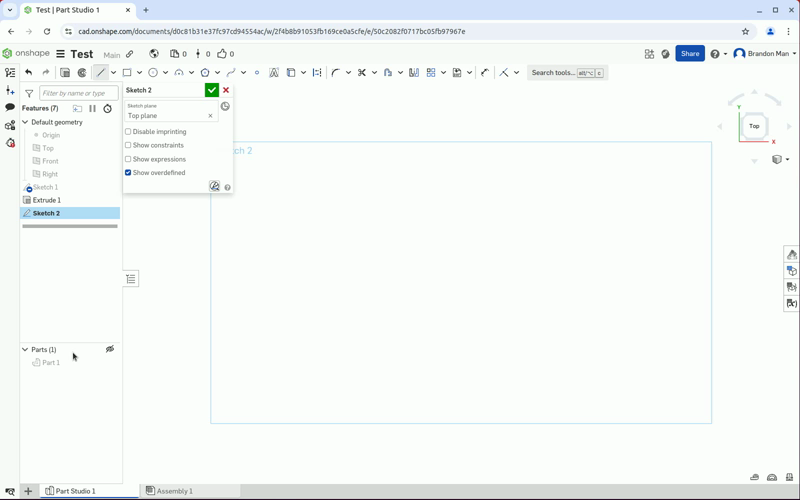
key_down(shift)
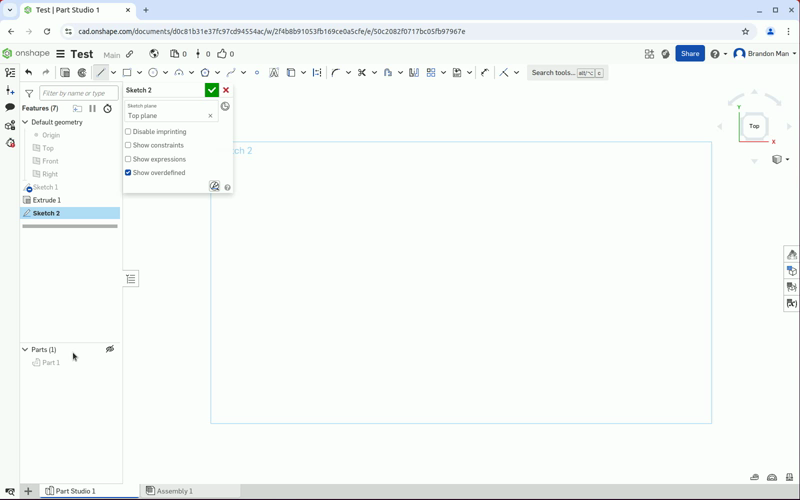
mouse_move(460, 376)
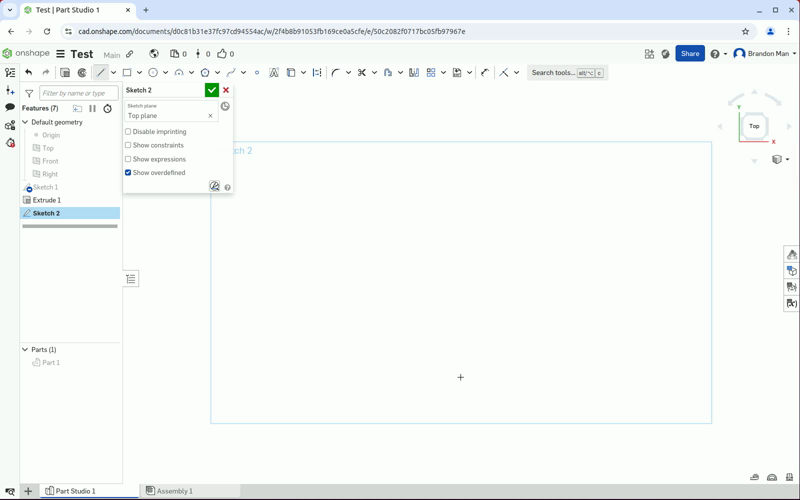
click(460, 376)
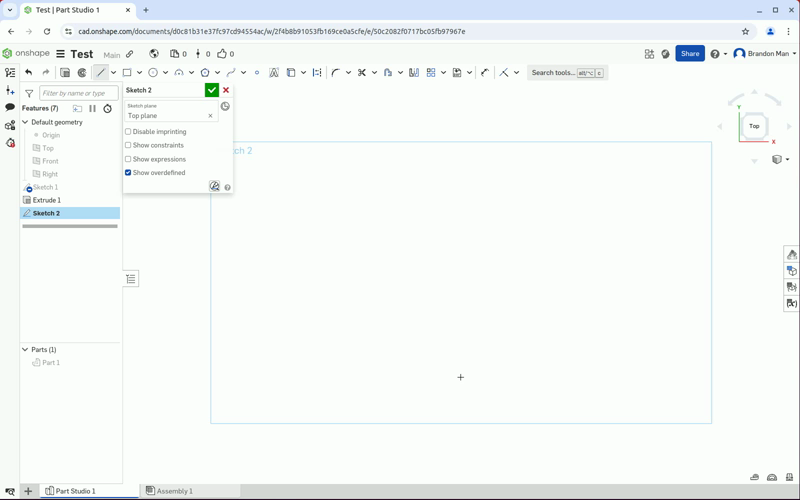
key_up(shift)
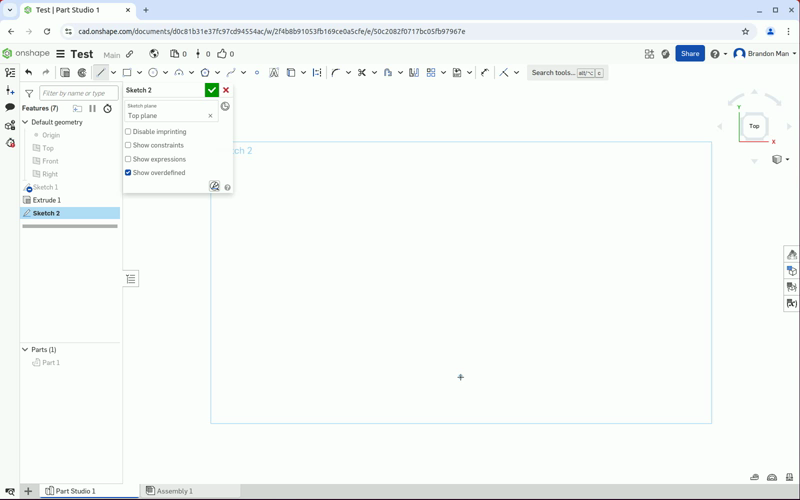
key_down(shift)
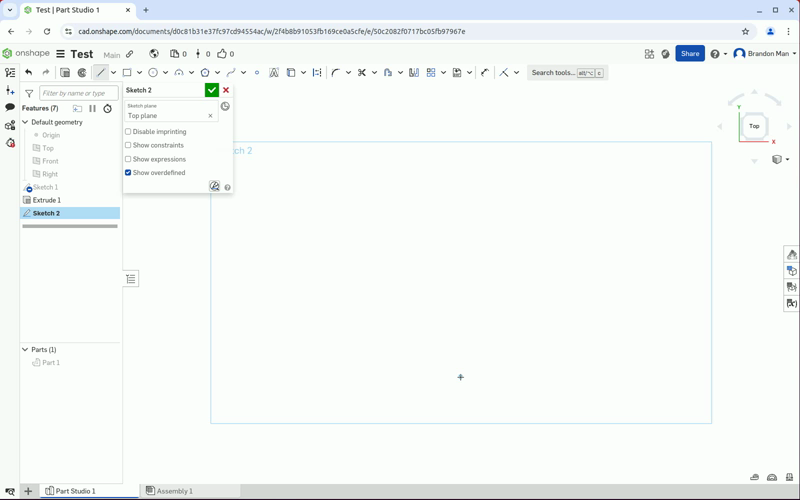
mouse_move(554, 282)
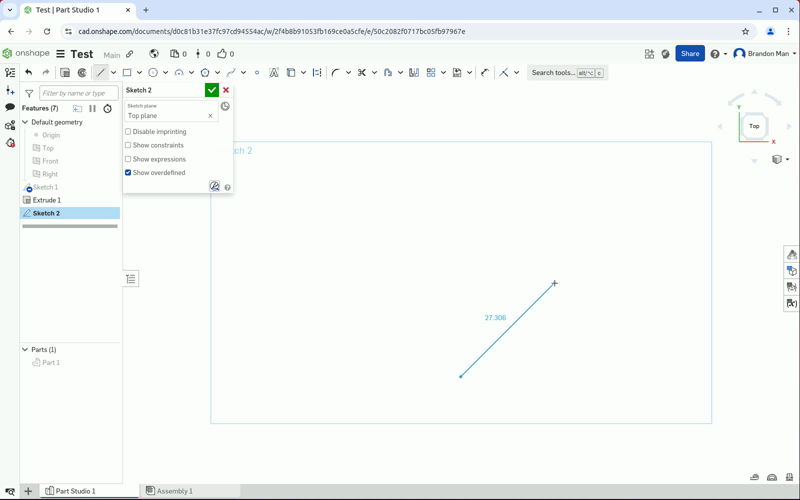
click(554, 282)
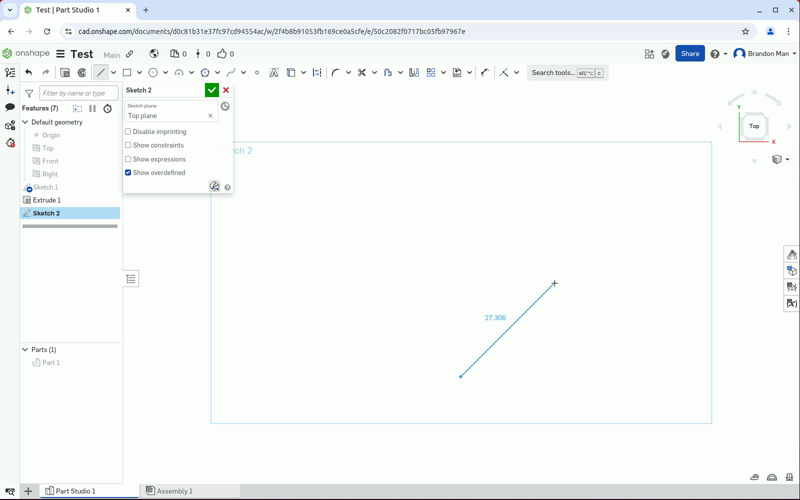
key_up(shift)
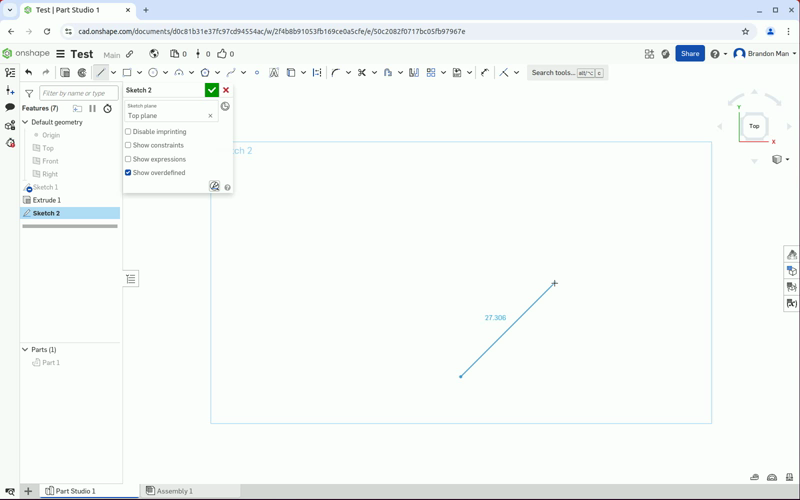
key_down(shift)
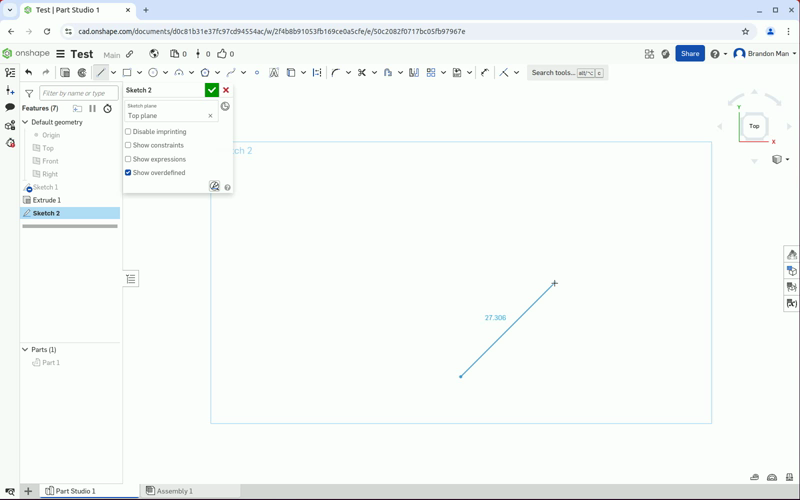
mouse_move(460, 282)
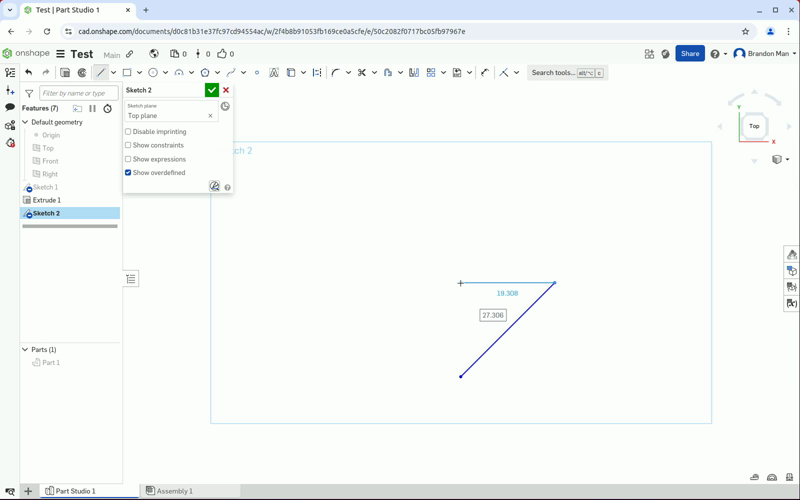
click(460, 282)
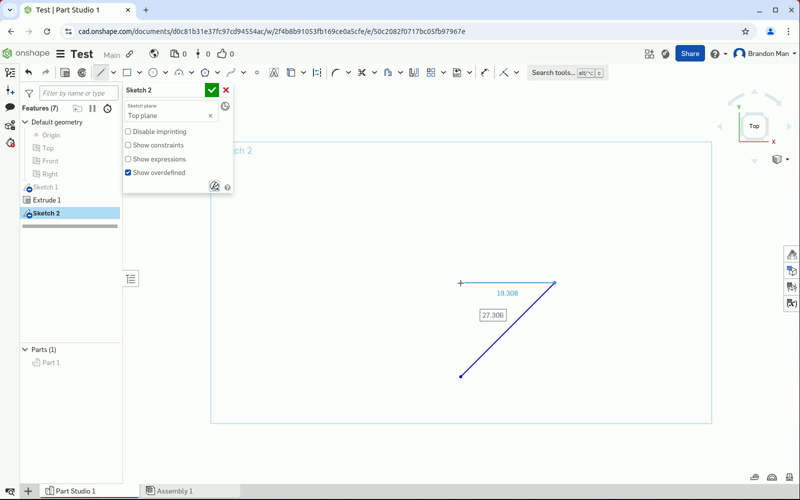
key_up(shift)
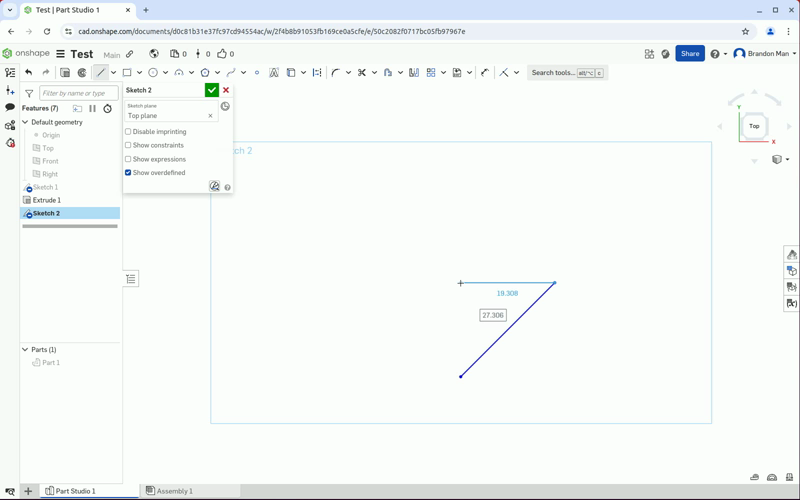
key_down(shift)
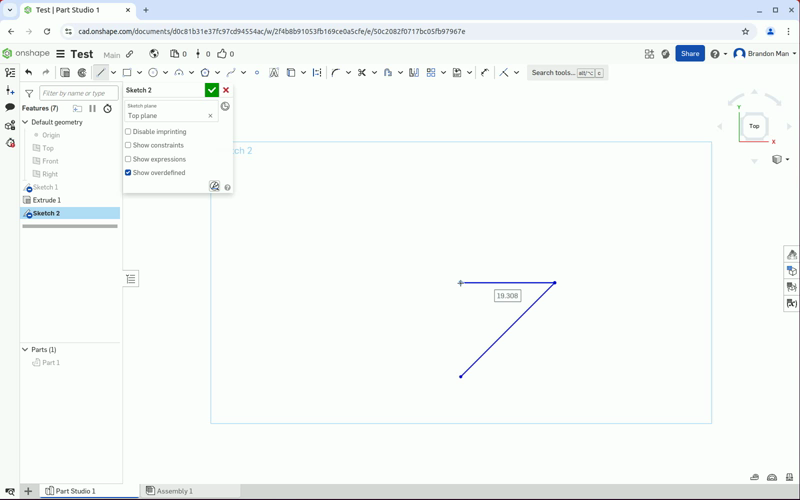
mouse_move(460, 376)
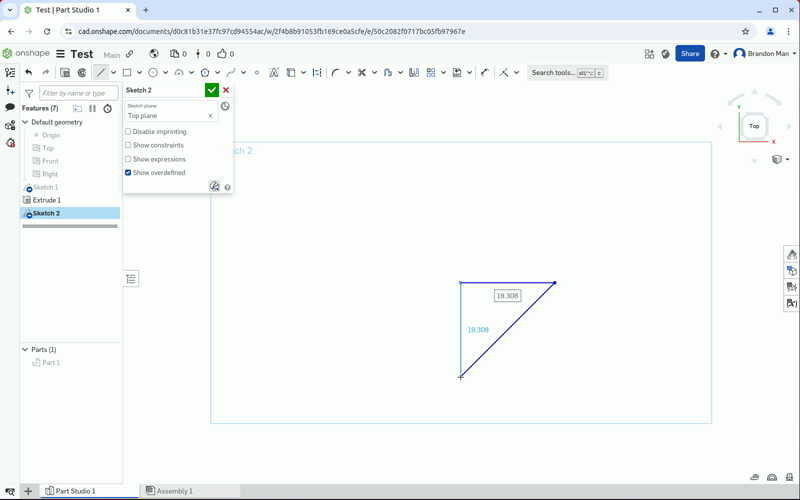
key_up(shift)
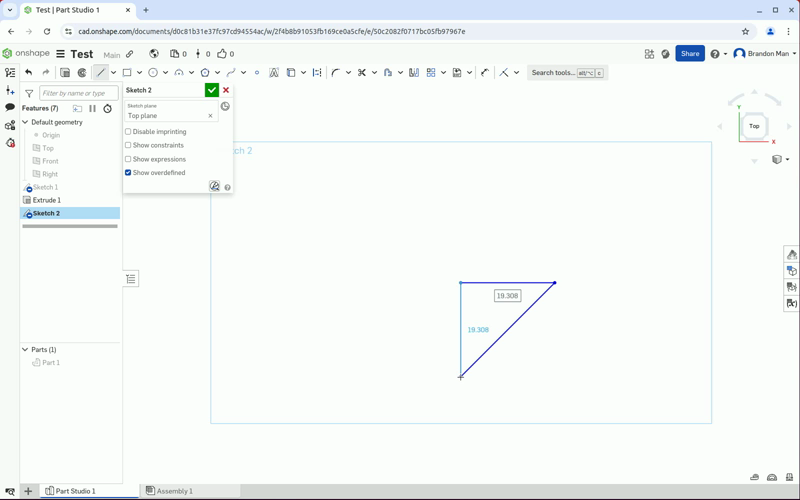
click(460, 376)
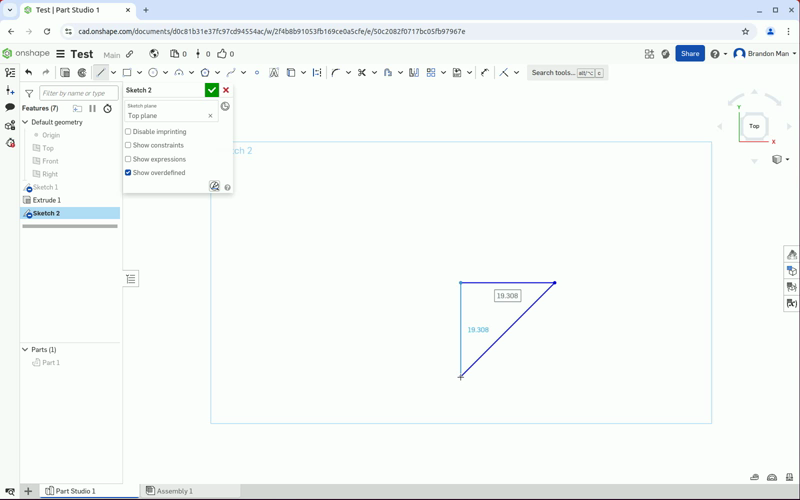
key(esc)
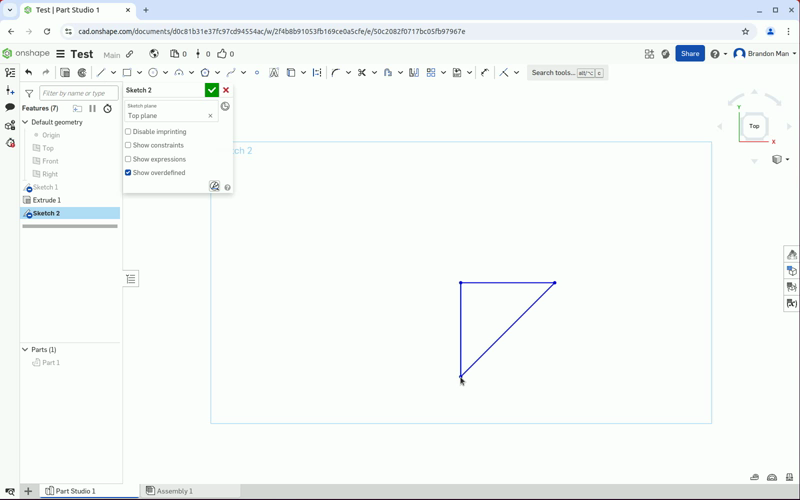
key(l)
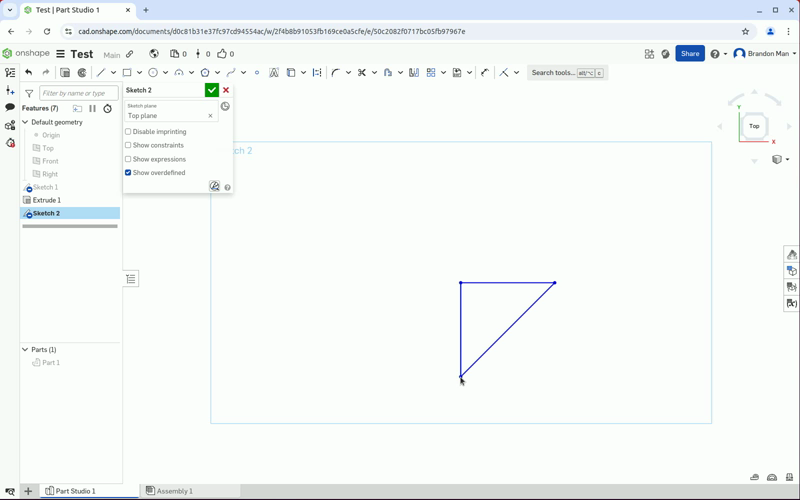
key_down(shift)
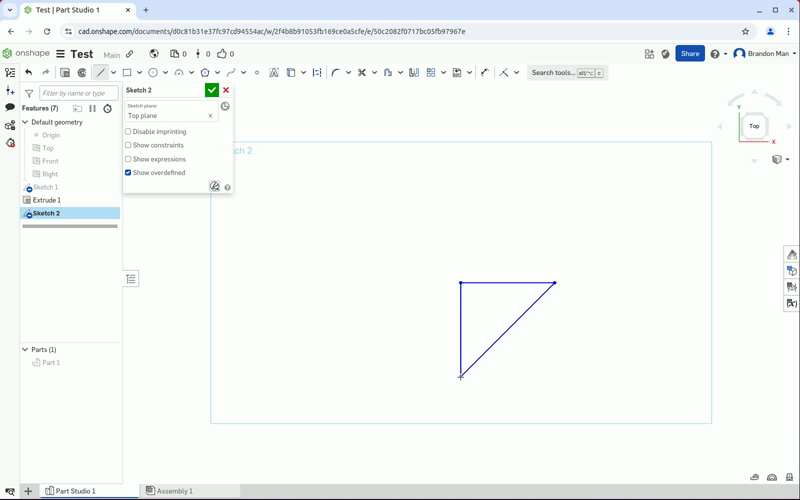
mouse_move(470, 354)
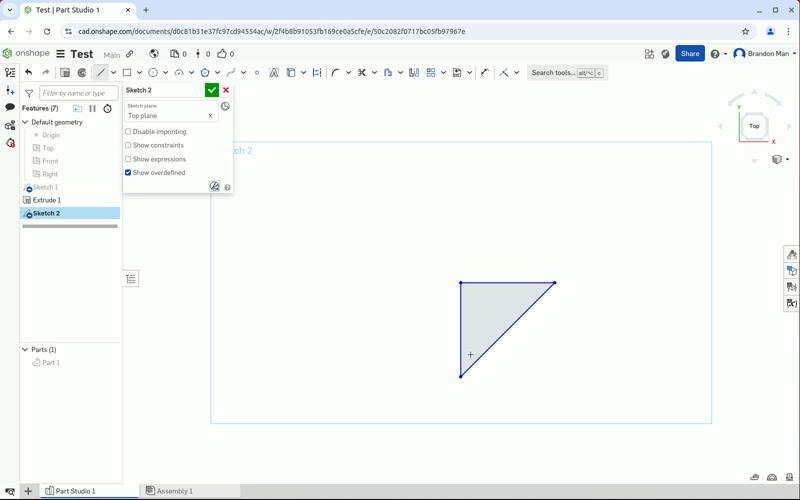
click(470, 354)
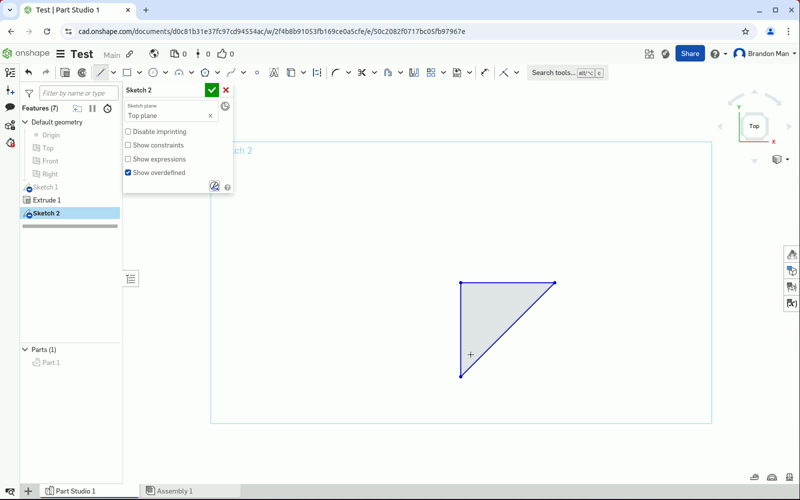
key_up(shift)
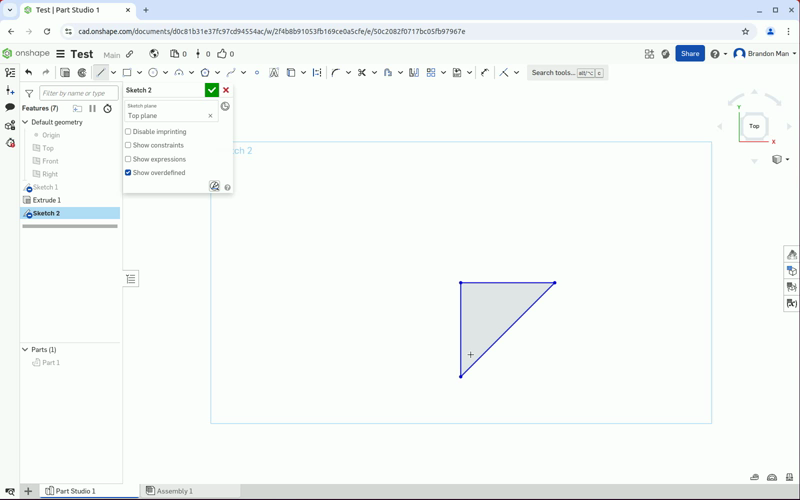
key_down(shift)
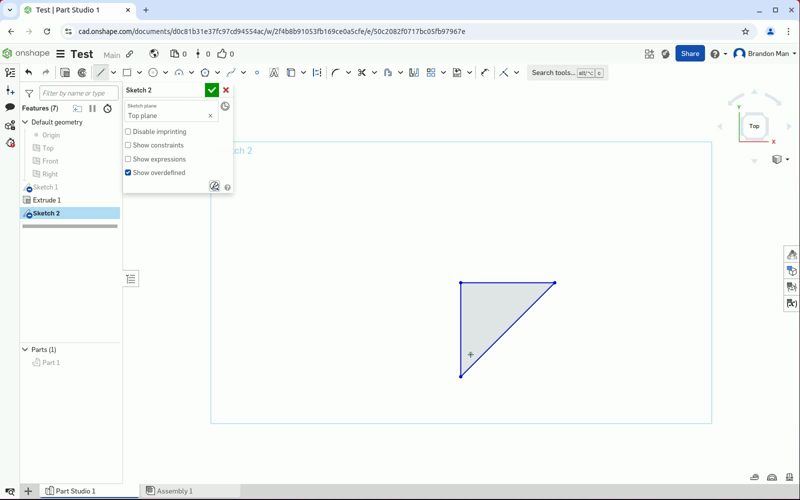
mouse_move(531, 291)
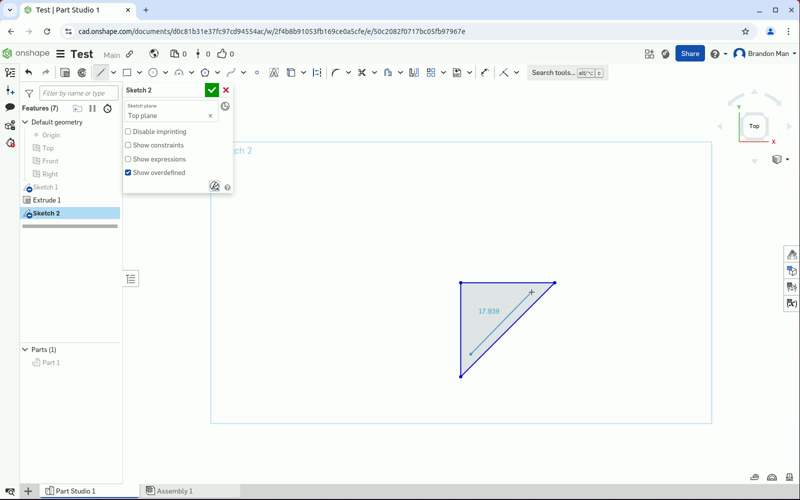
click(531, 291)
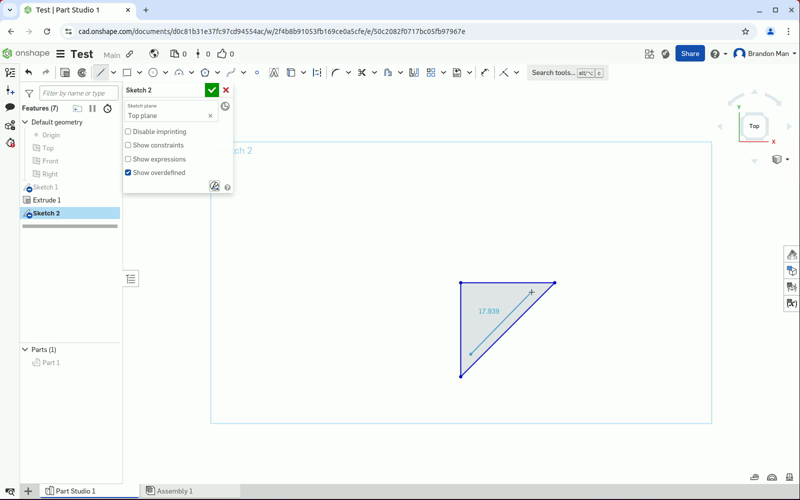
key_up(shift)
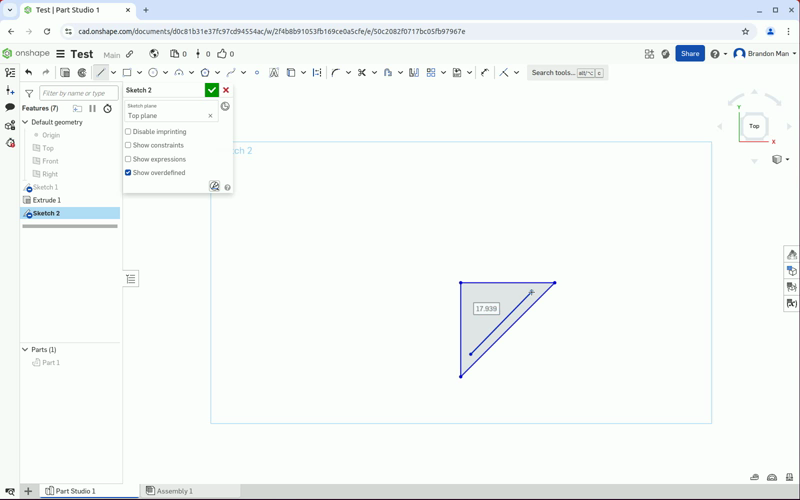
key_down(shift)
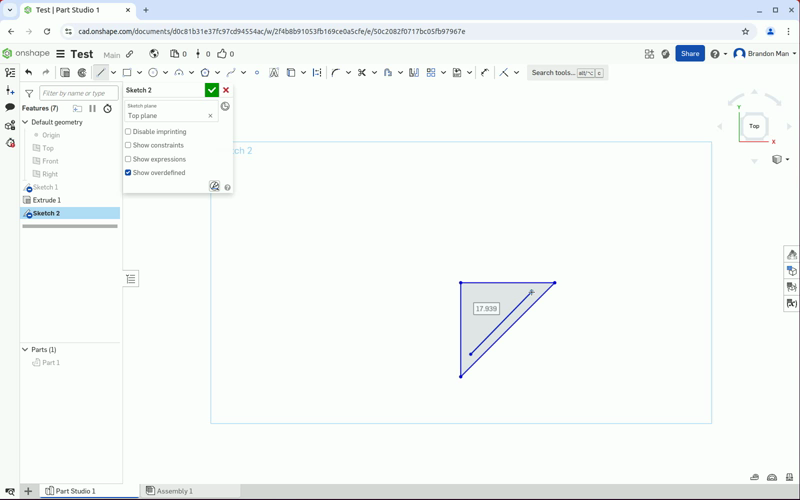
mouse_move(470, 291)
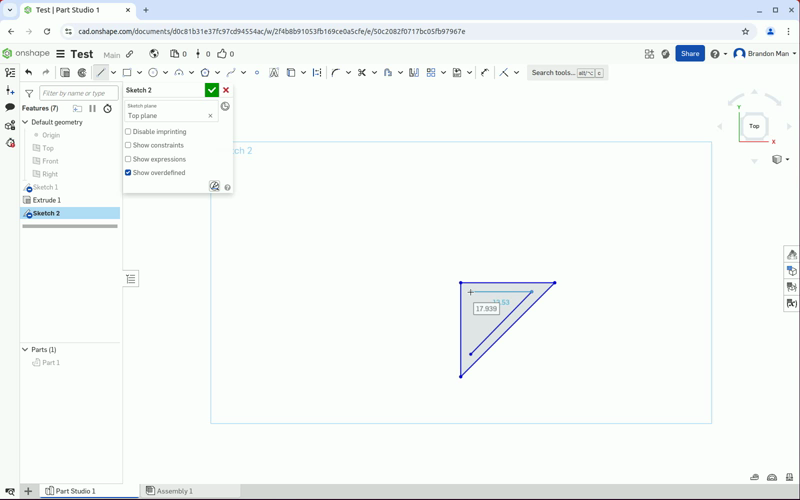
click(470, 291)
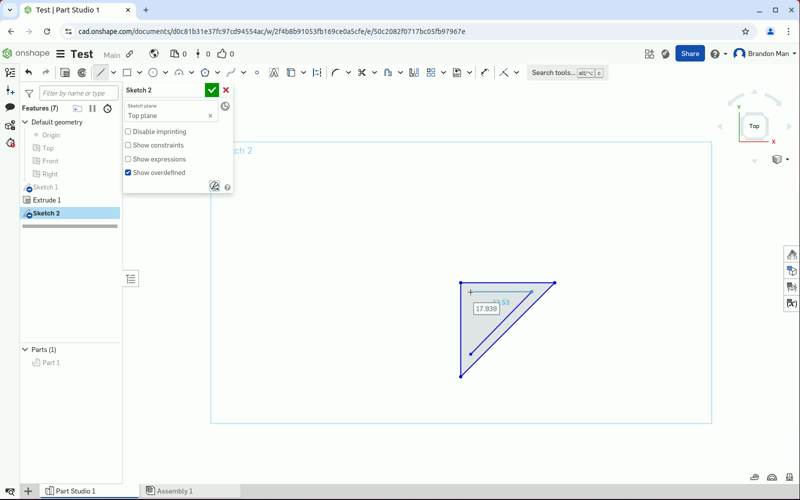
key_up(shift)
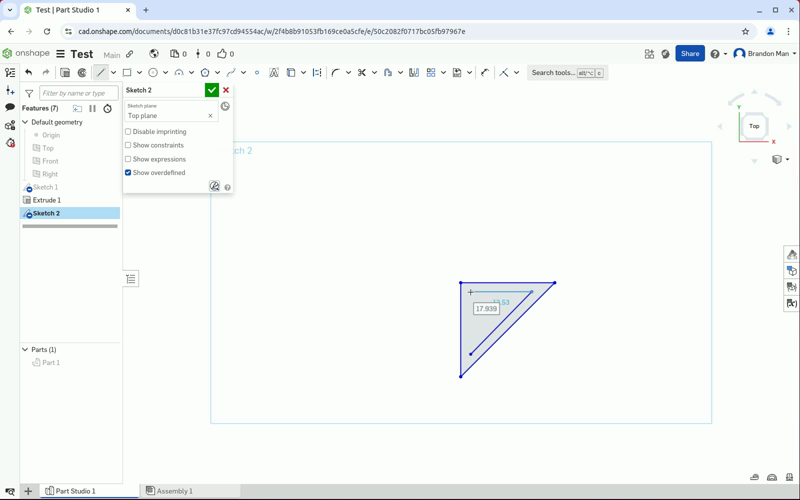
key_down(shift)
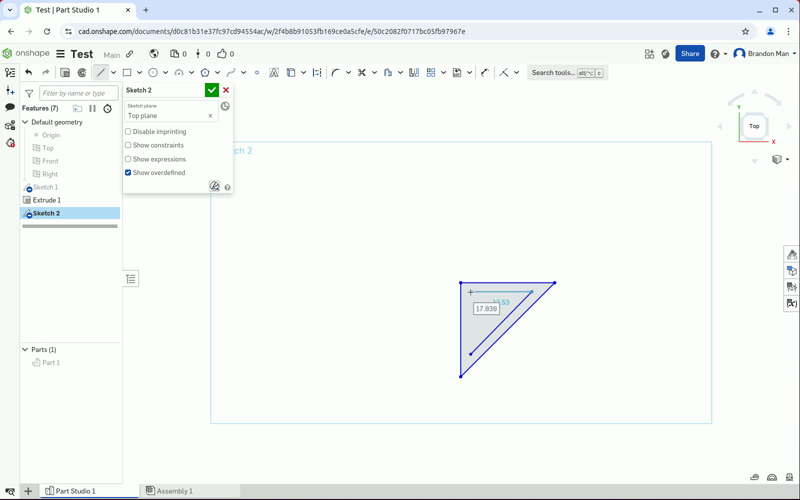
mouse_move(470, 354)
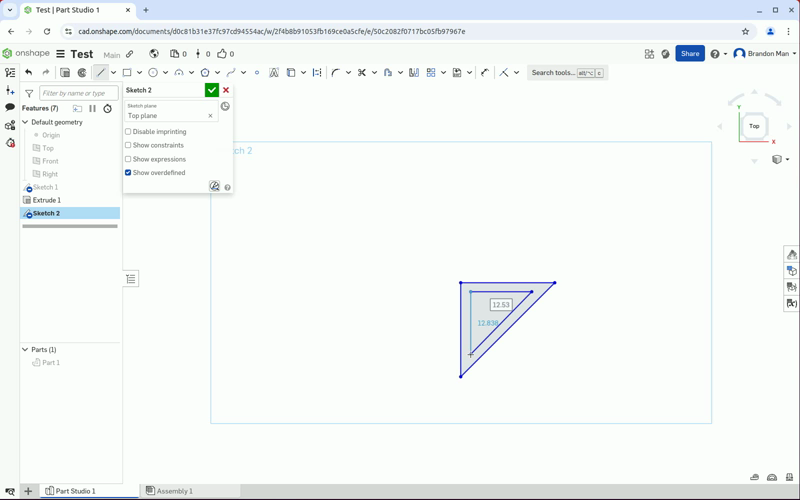
key_up(shift)
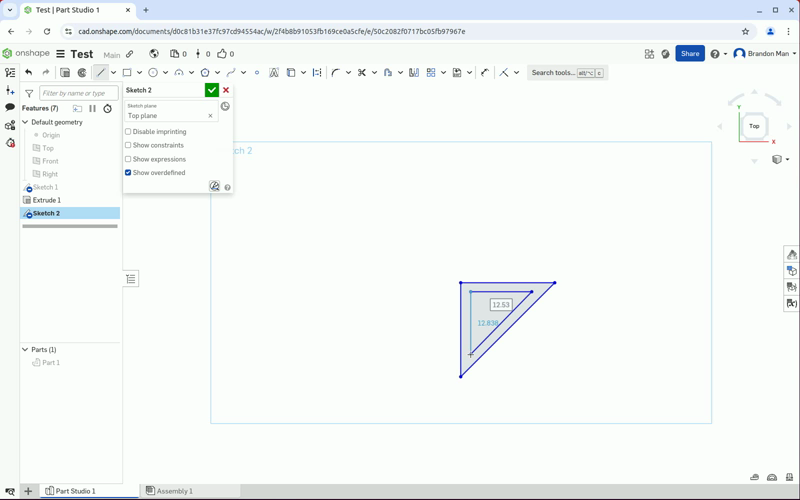
click(470, 354)
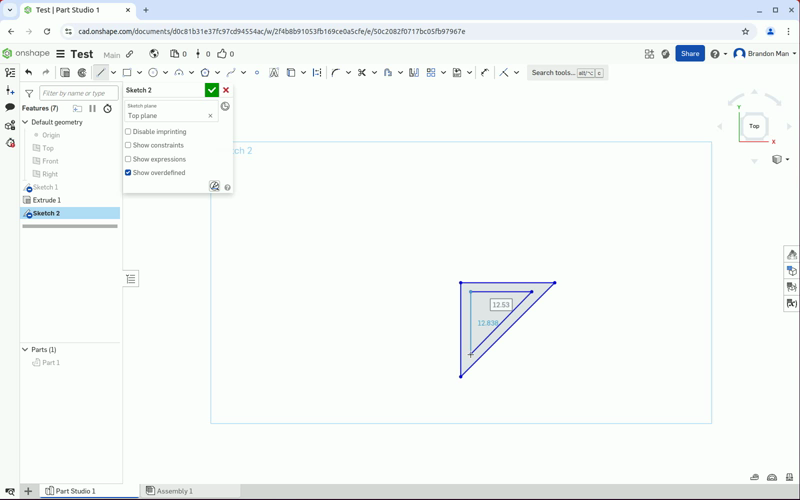
key(esc)
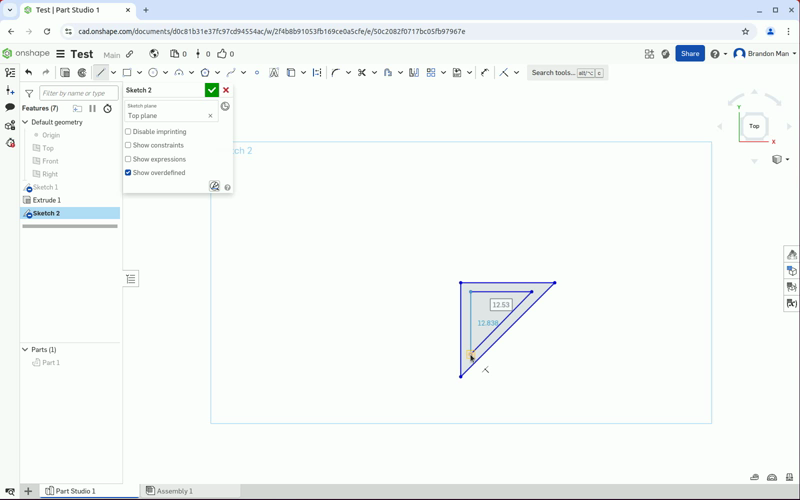
mouse_move(504, 327)
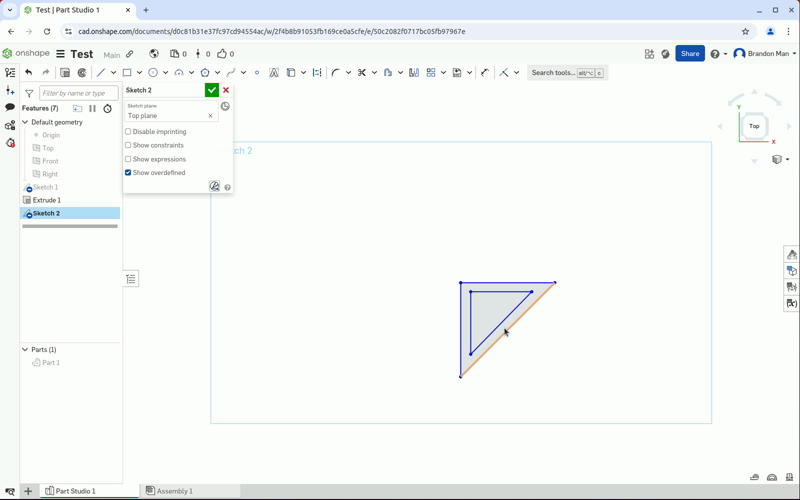
click(504, 327)
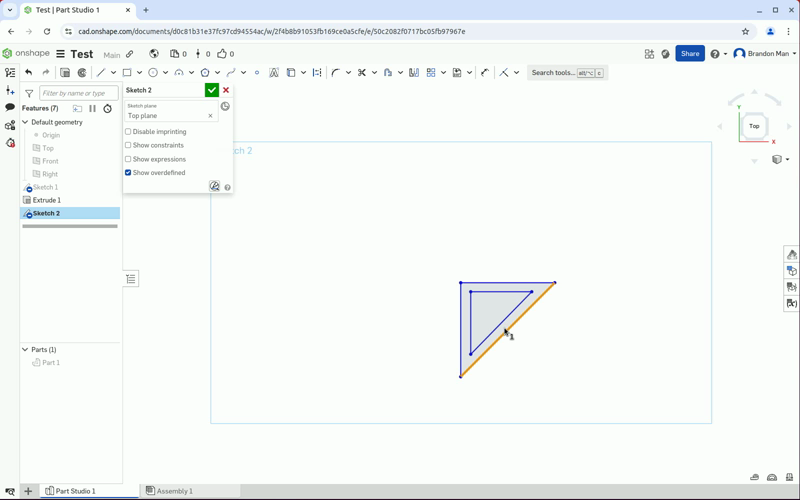
mouse_move(73, 352)
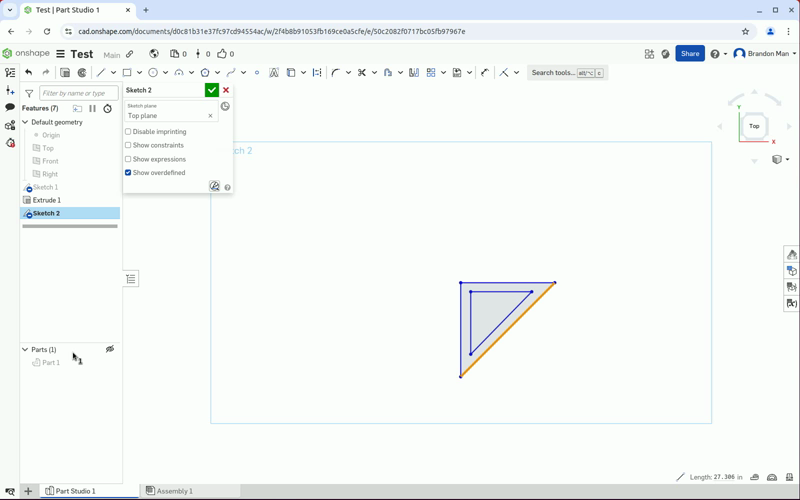
key(shift+y)
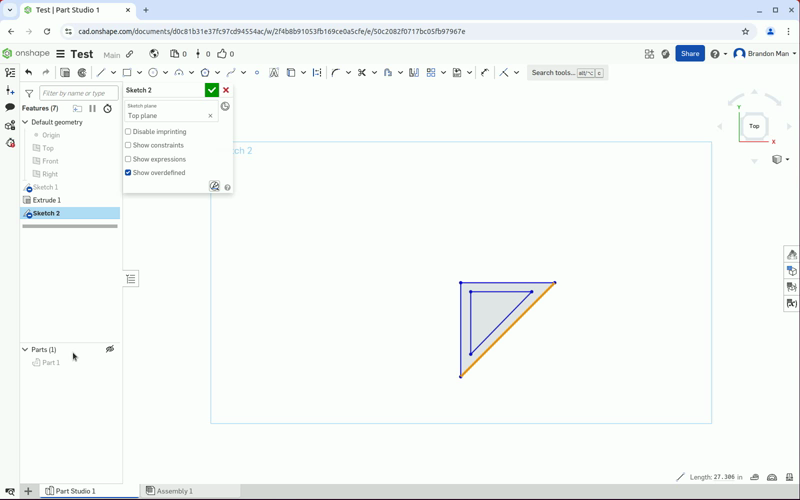
key(shift+e)
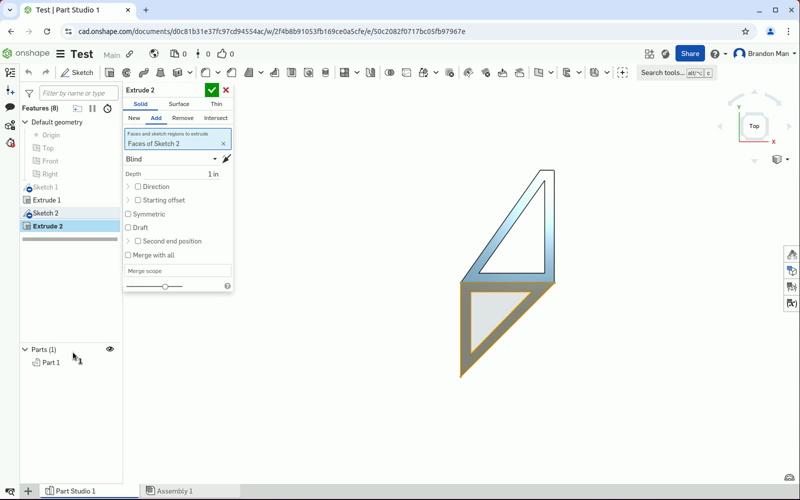
mouse_move(143, 106)
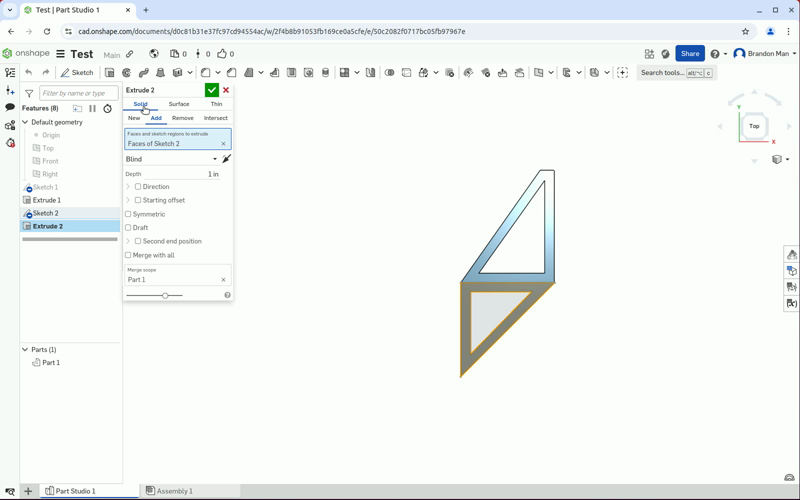
click(143, 106)
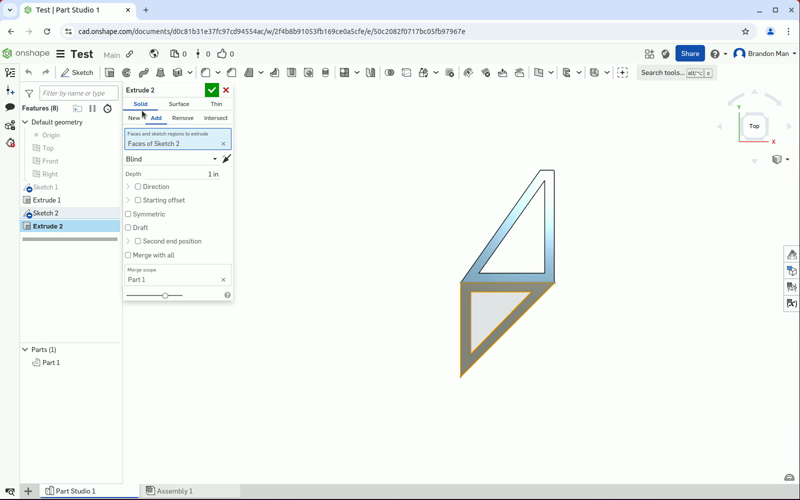
mouse_move(137, 120)
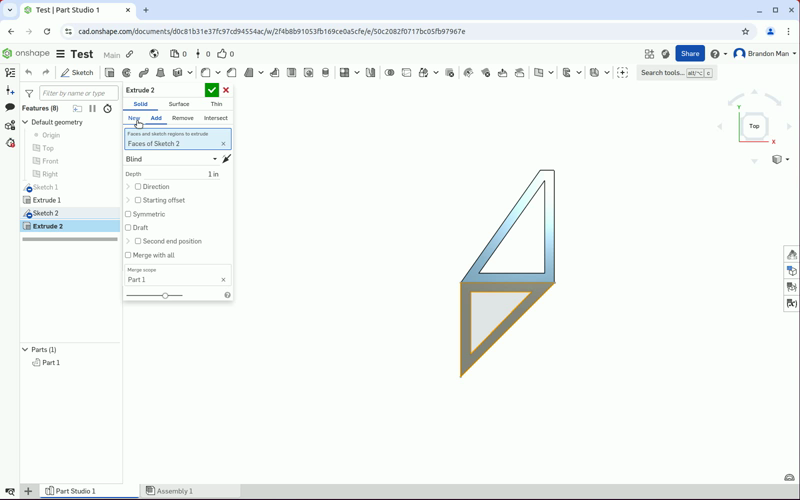
click(137, 120)
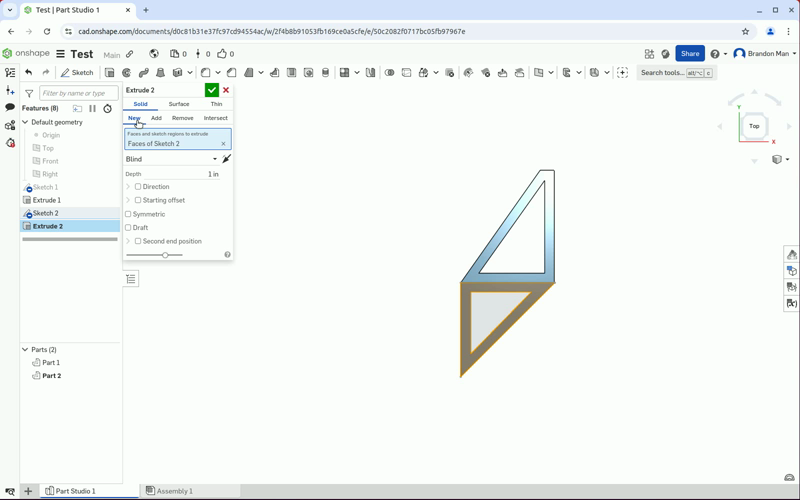
key(tab, 4)
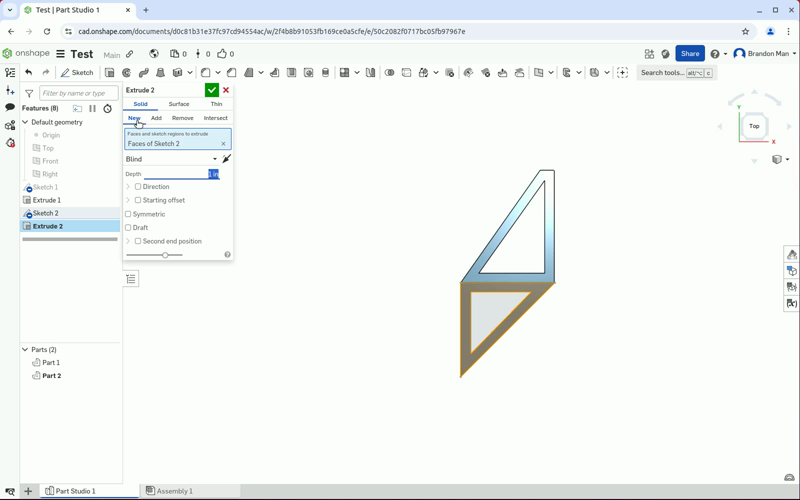
text(0.481)
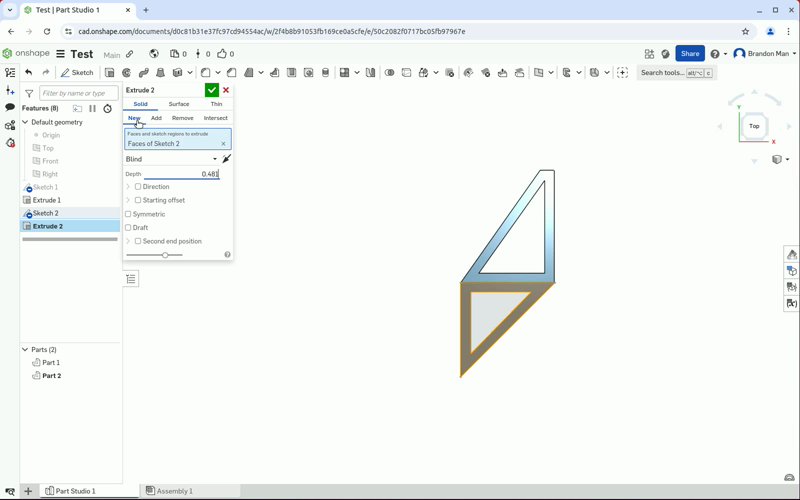
key(enter)
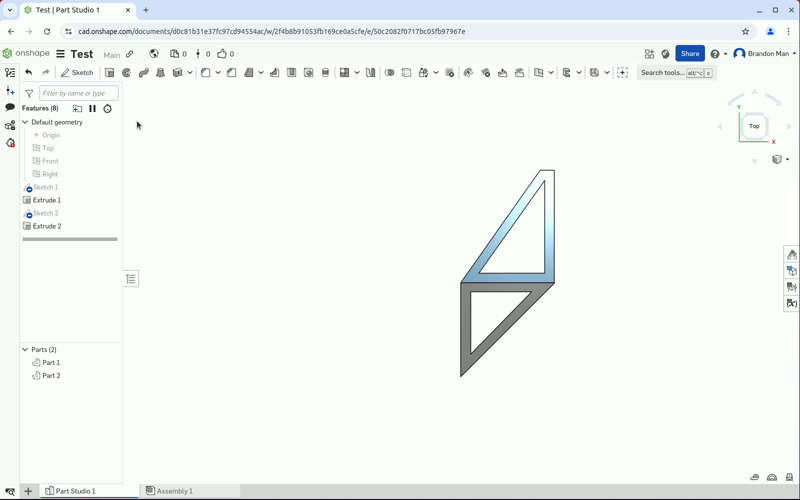
key(shift+h)
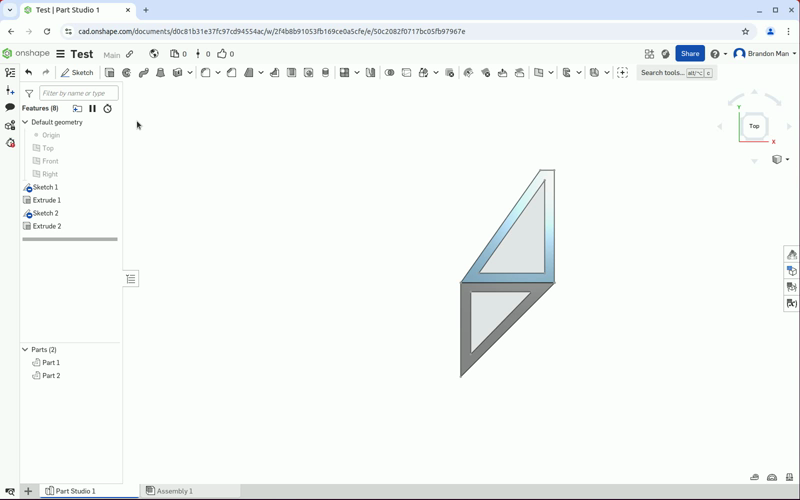
key(shift+h)
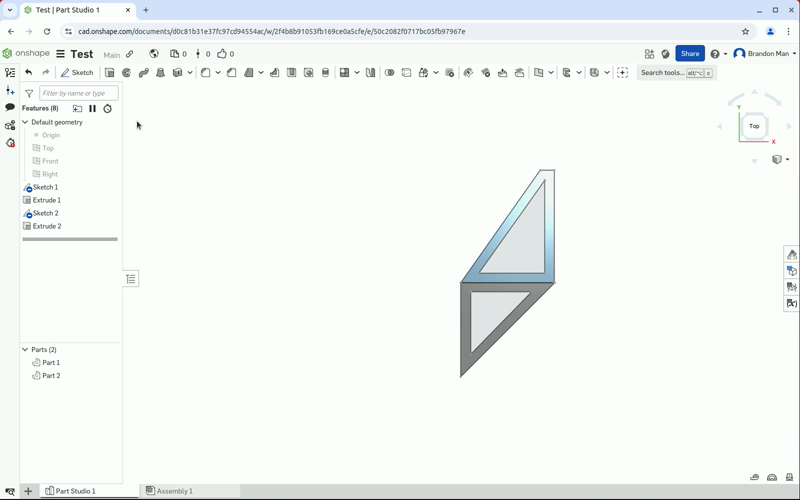
key(shift+7)
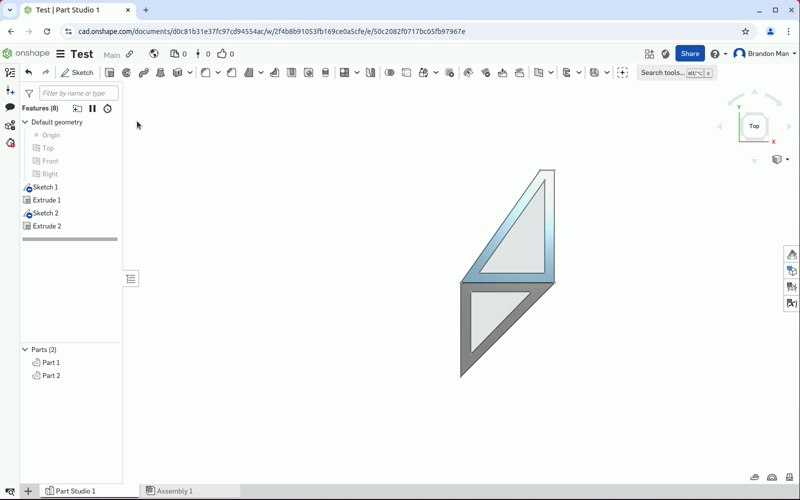
key(up, 3)
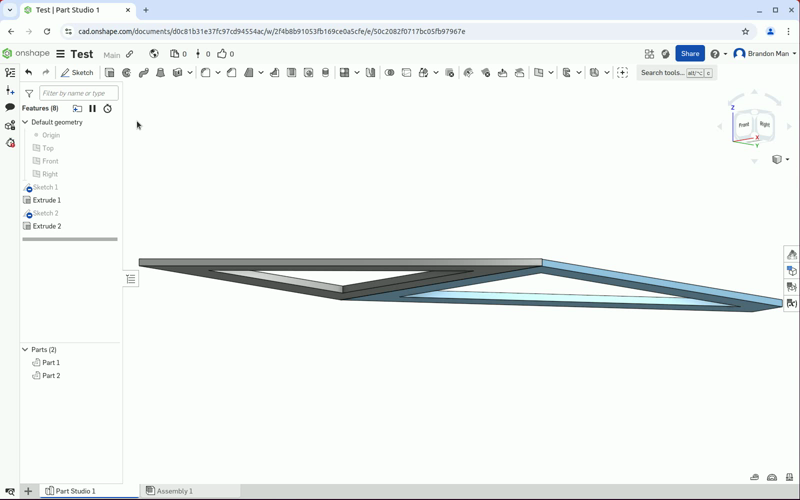
key(left, 3)
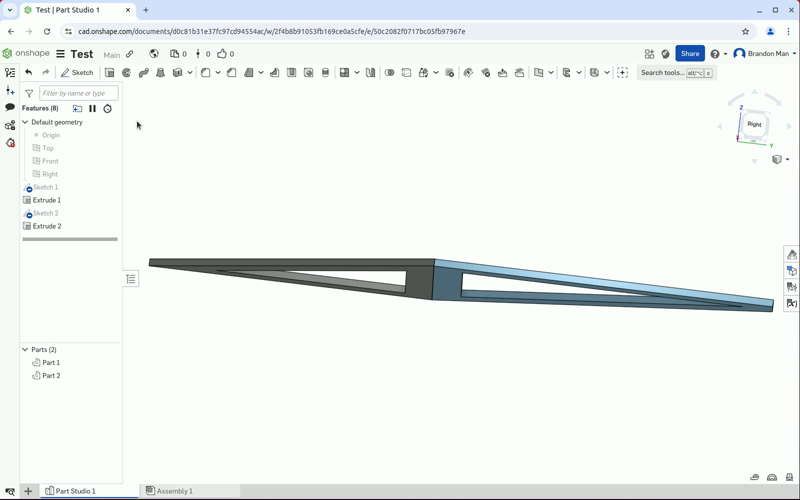
key(right, 3)
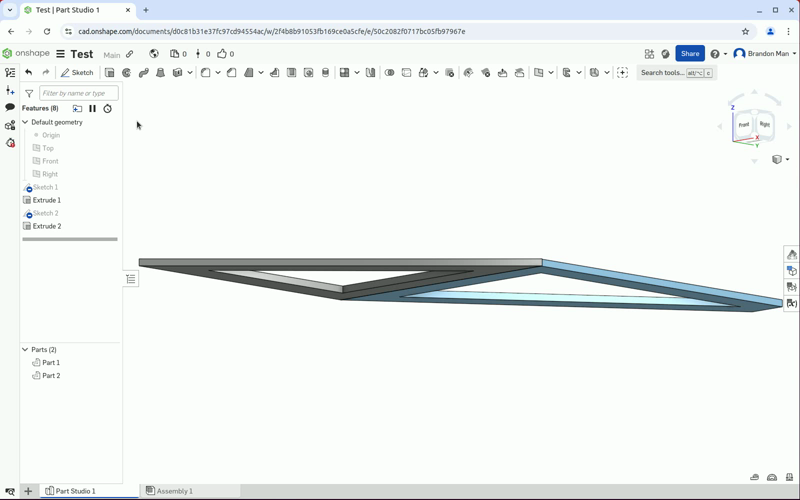
key(down, 3)
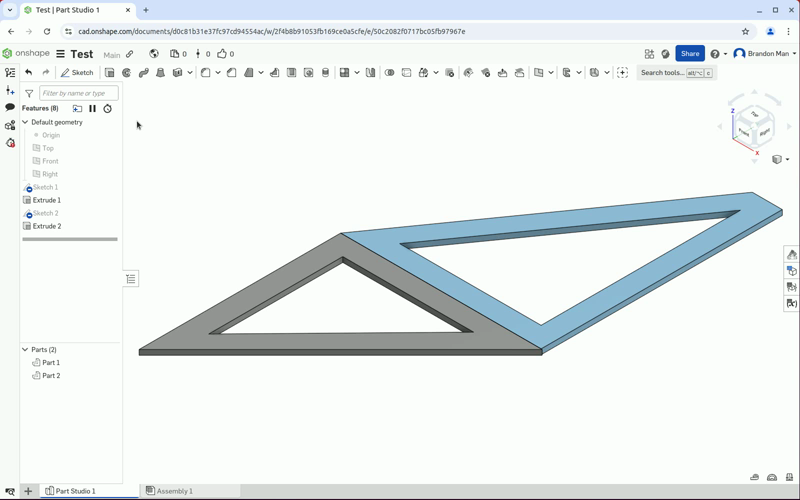
mouse_move(73, 189)
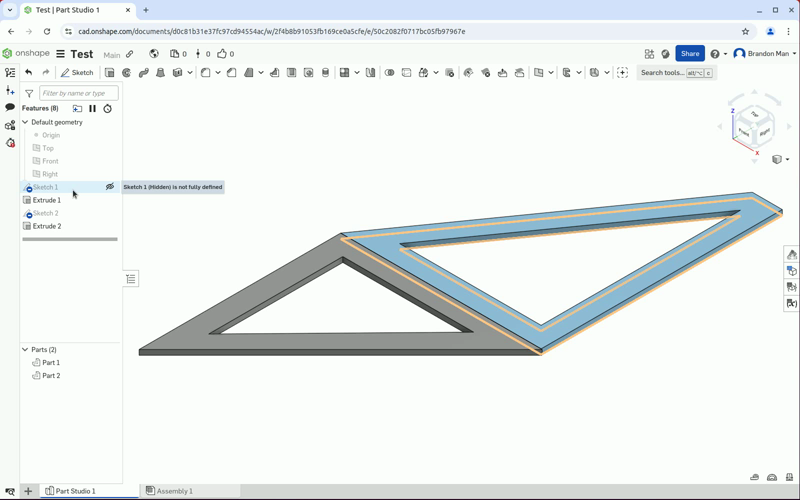
click(73, 189)